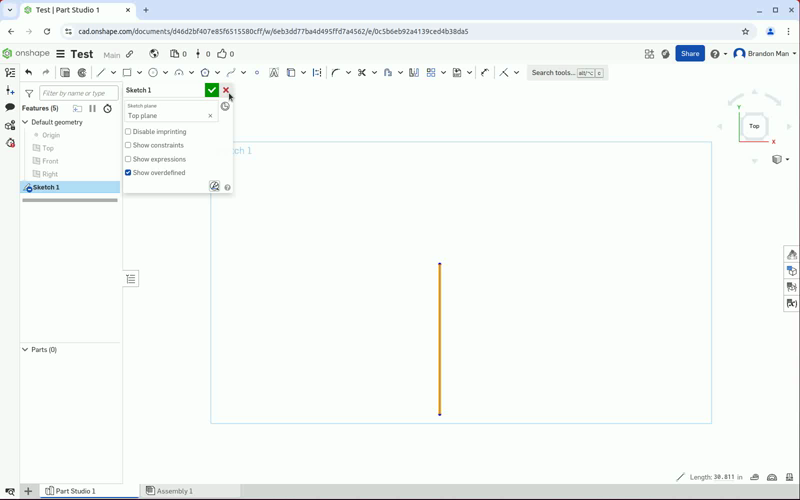
key(shift+h)
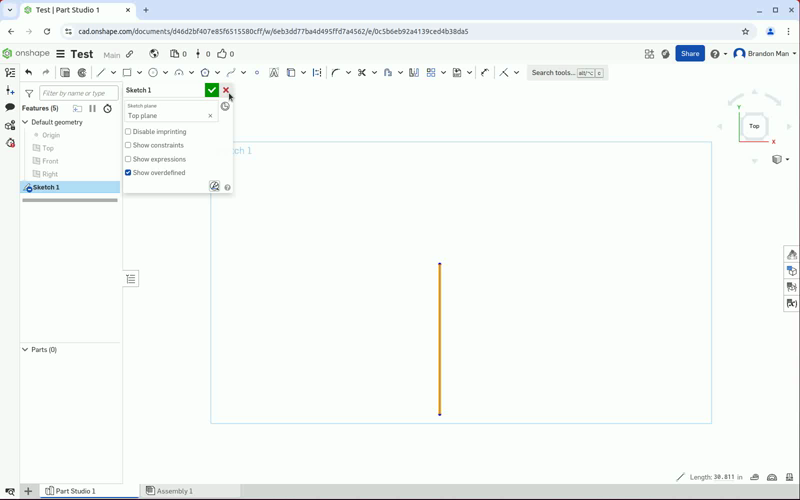
key(shift+s)
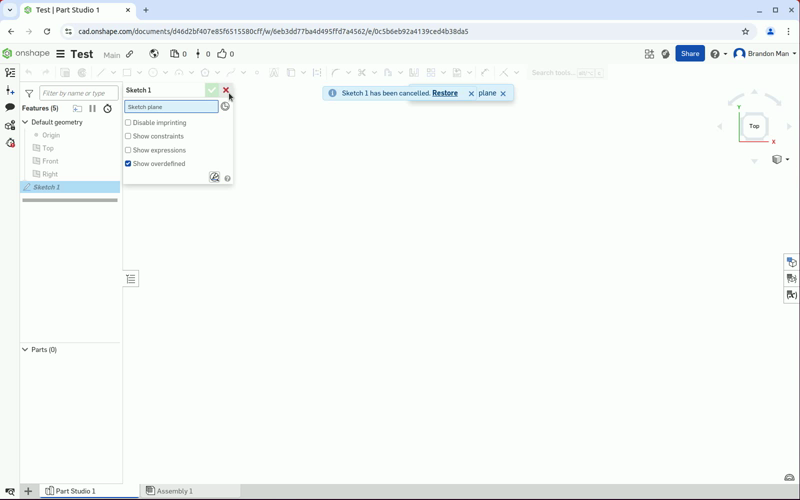
mouse_move(73, 150)
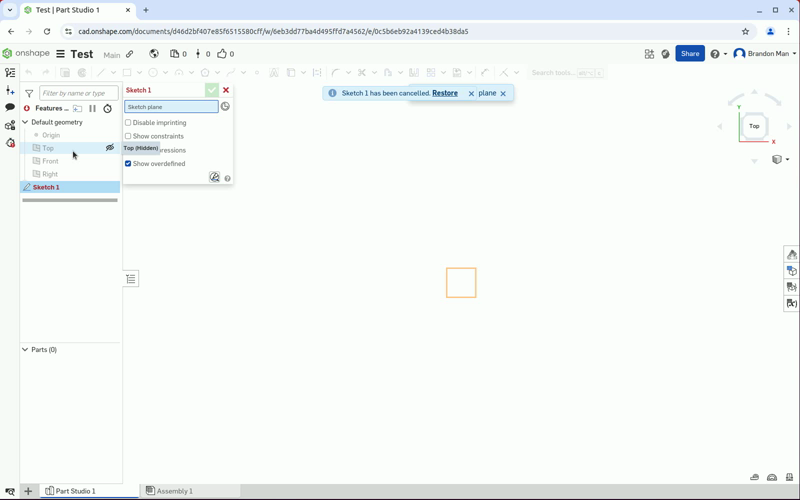
click(73, 150)
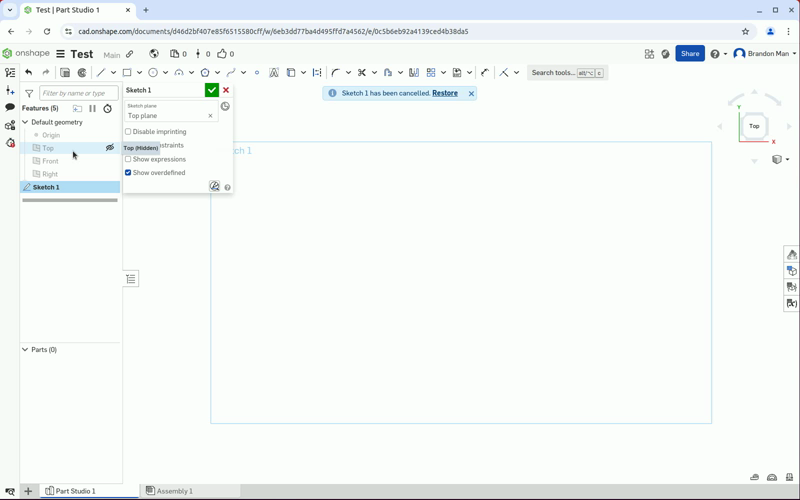
mouse_move(73, 352)
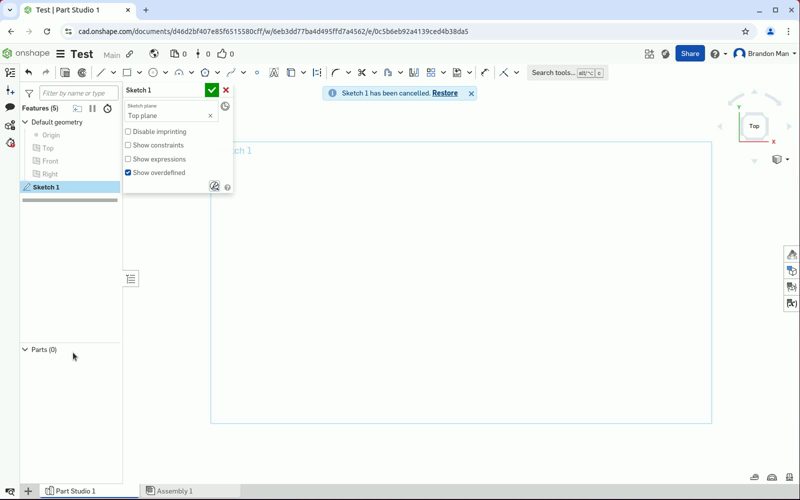
key(y)
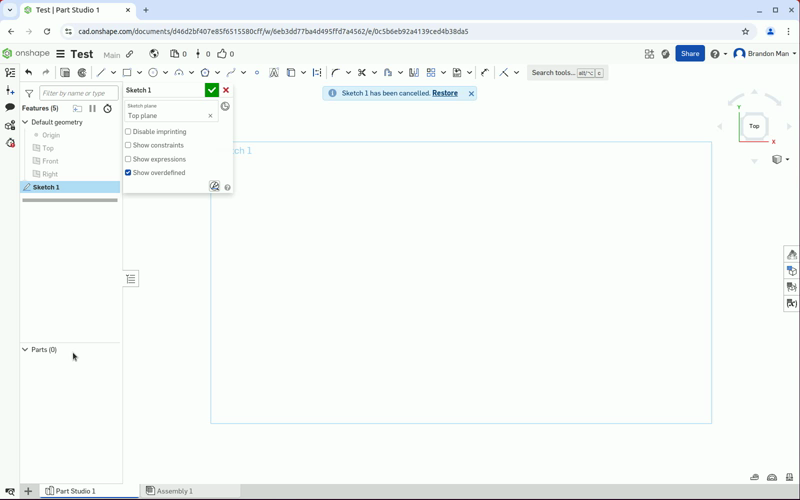
key(c)
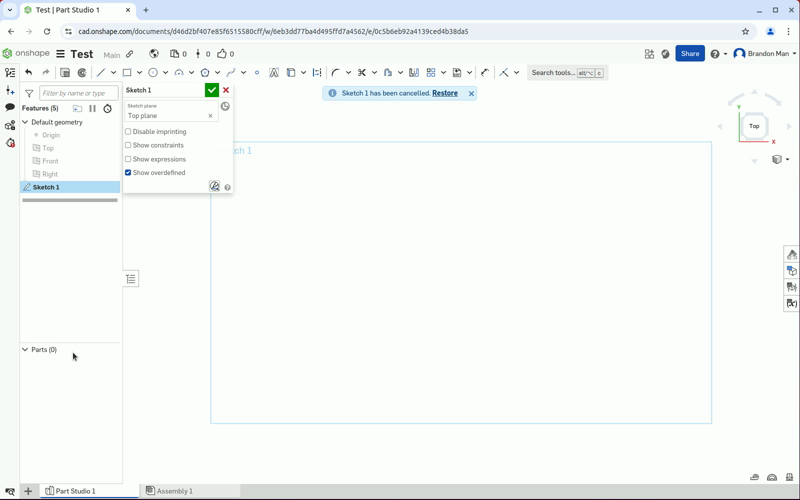
key_down(shift)
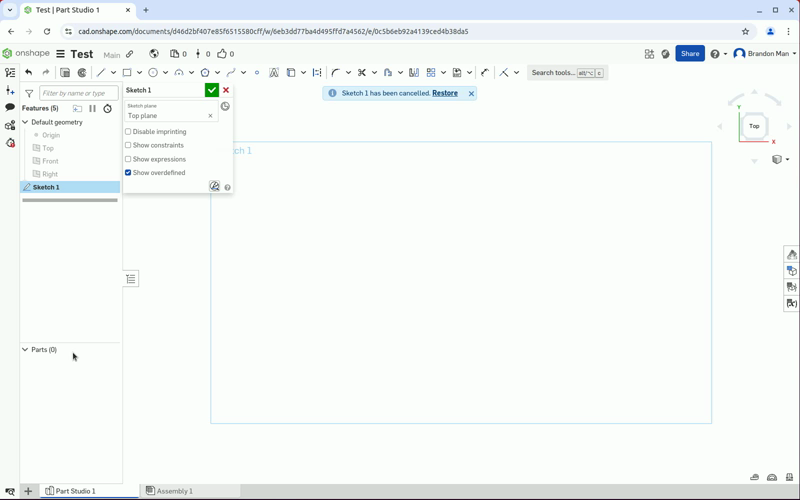
mouse_move(461, 282)
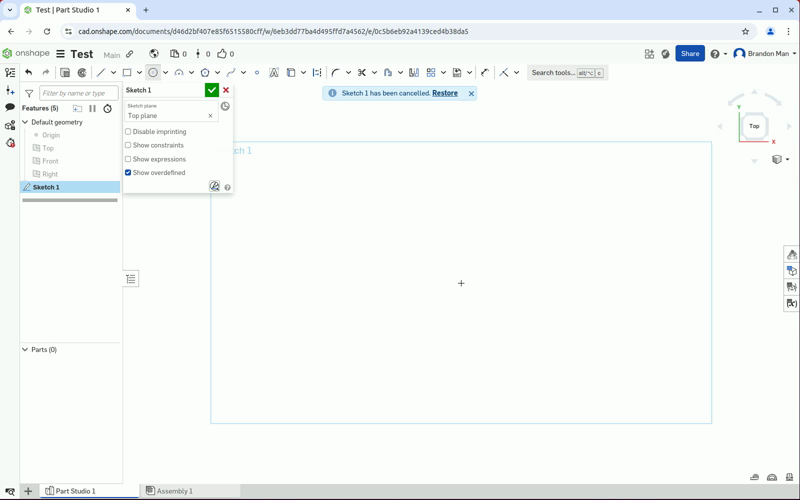
click(461, 282)
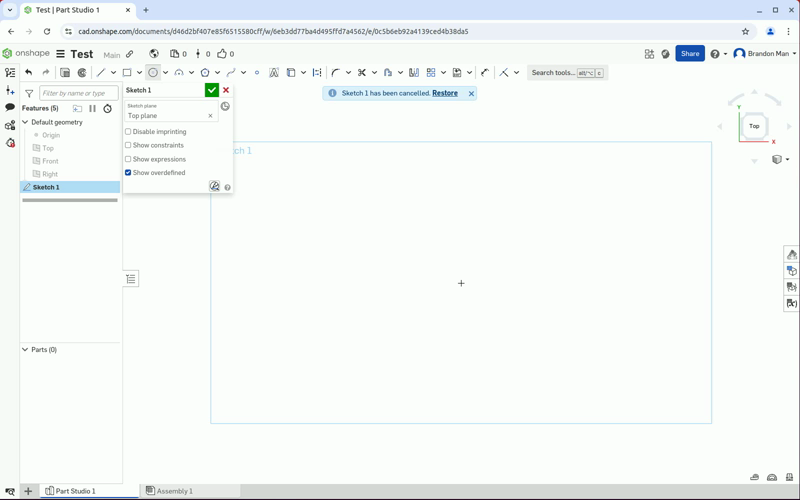
key_up(shift)
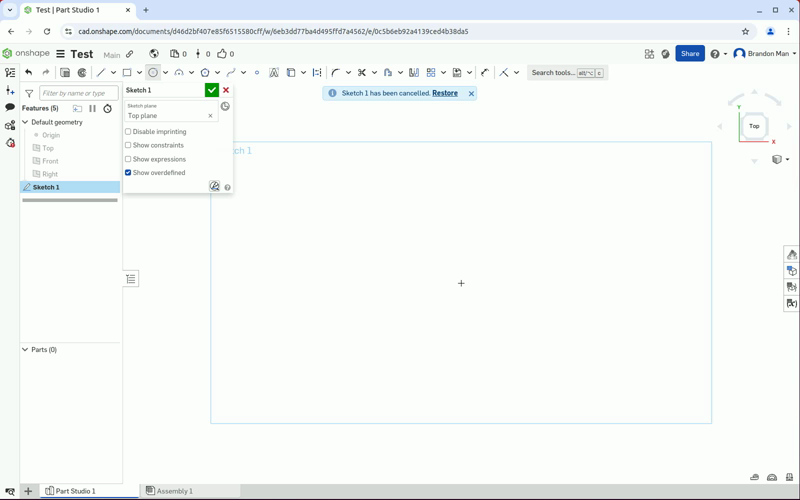
mouse_move(513, 282)
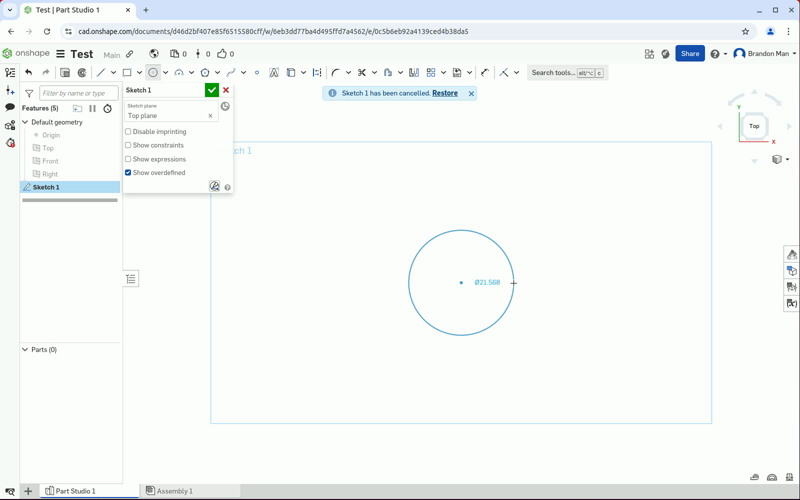
click(513, 282)
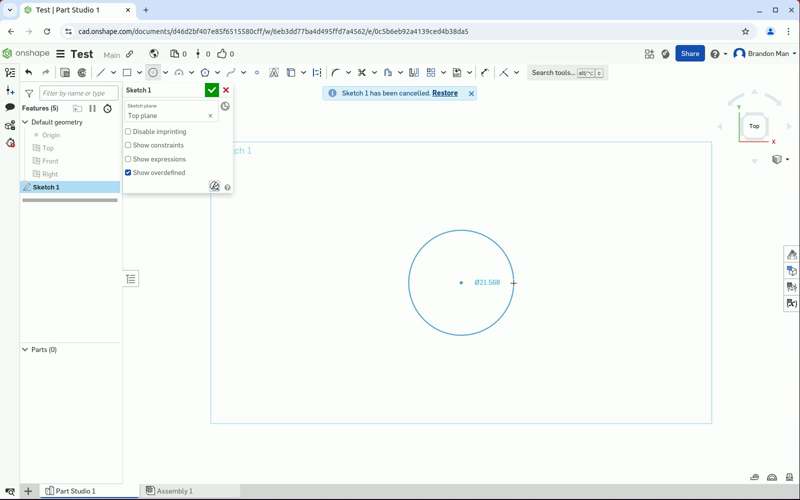
key(esc)
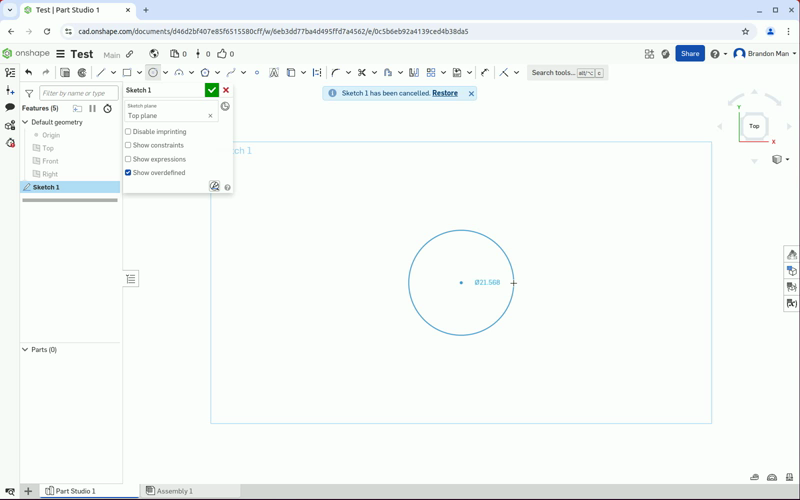
mouse_move(492, 258)
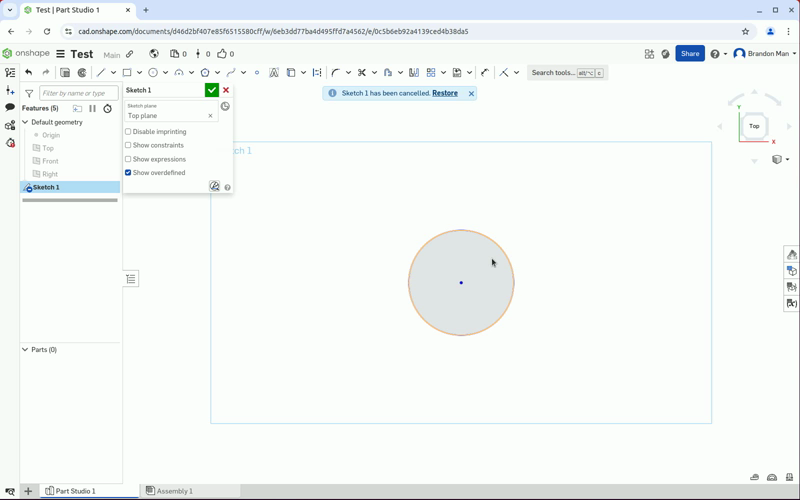
click(492, 258)
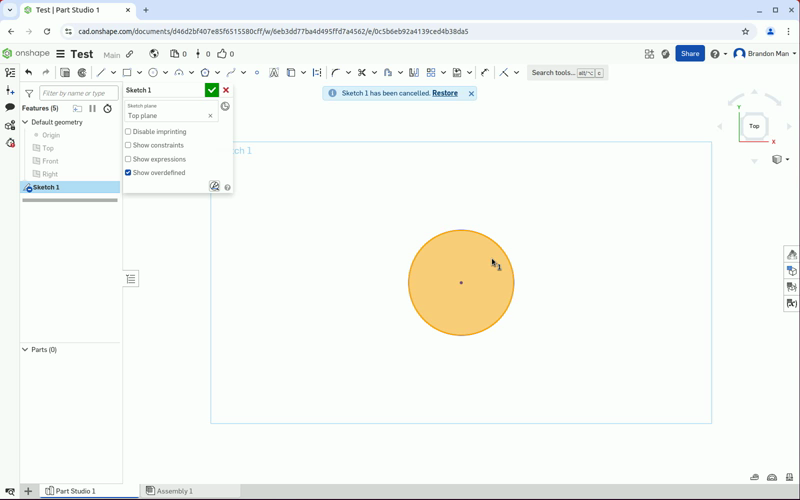
mouse_move(73, 352)
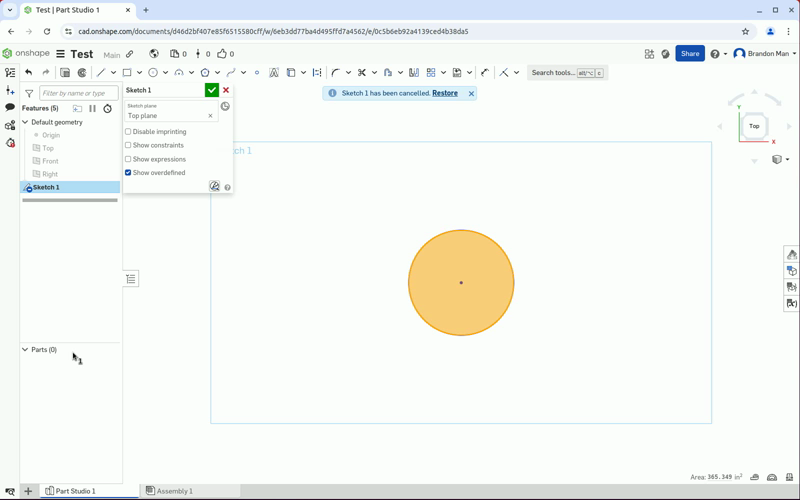
key(shift+y)
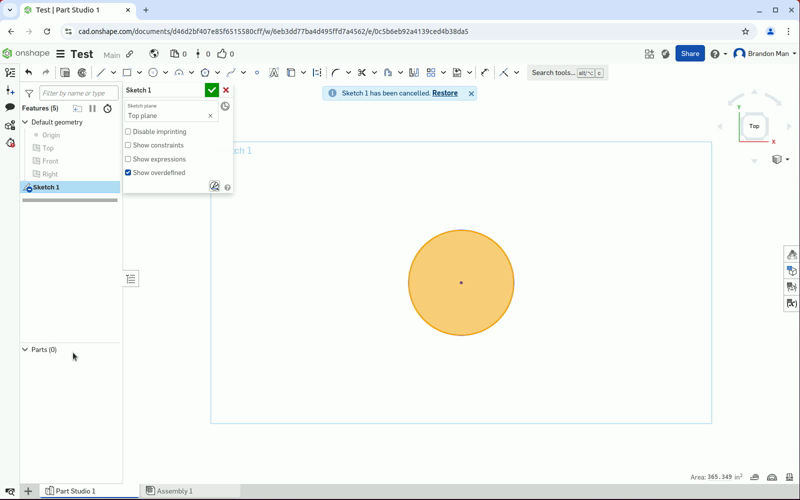
key(shift+e)
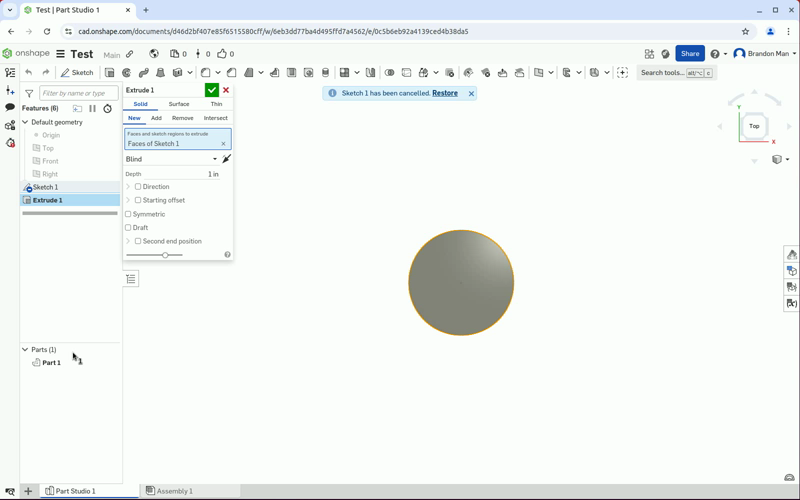
mouse_move(143, 106)
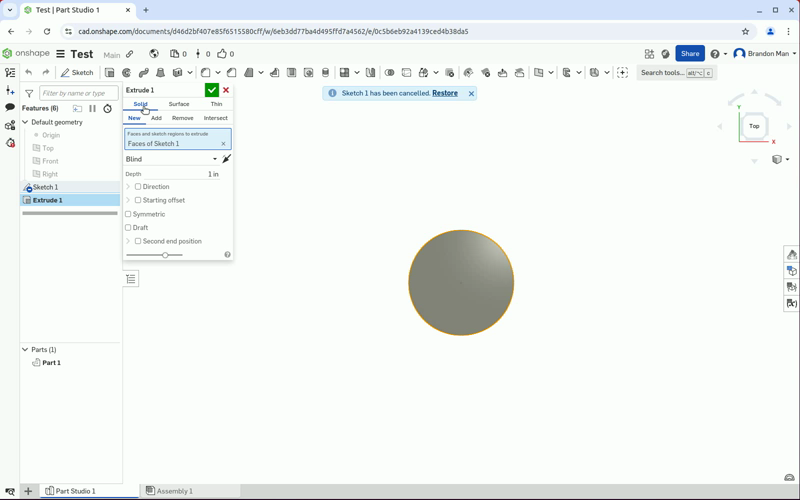
click(143, 106)
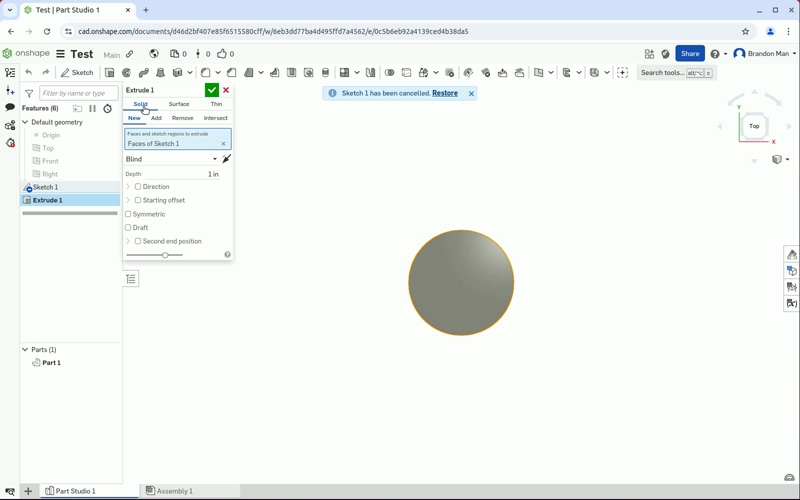
mouse_move(137, 120)
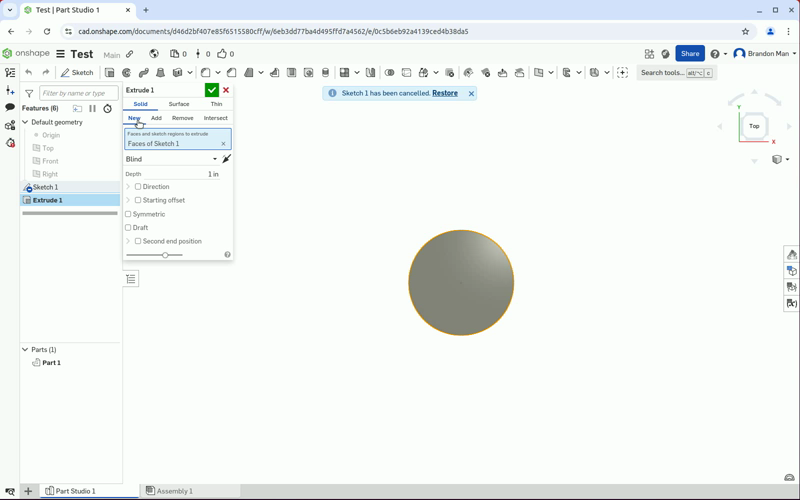
click(137, 120)
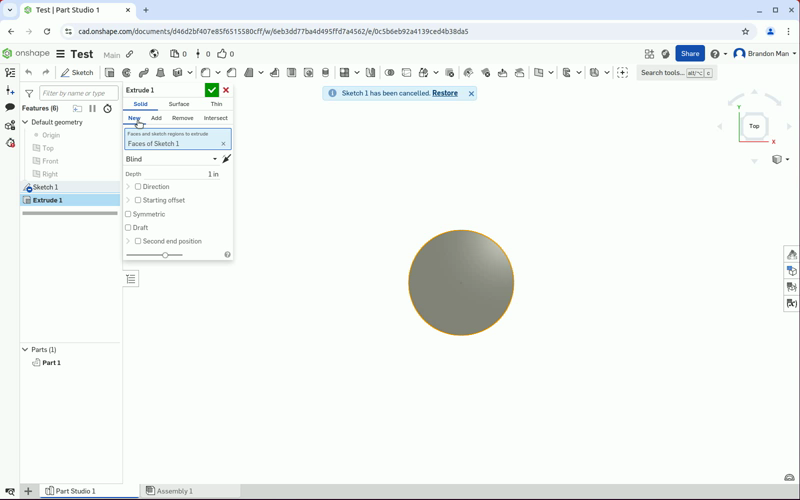
key(tab, 4)
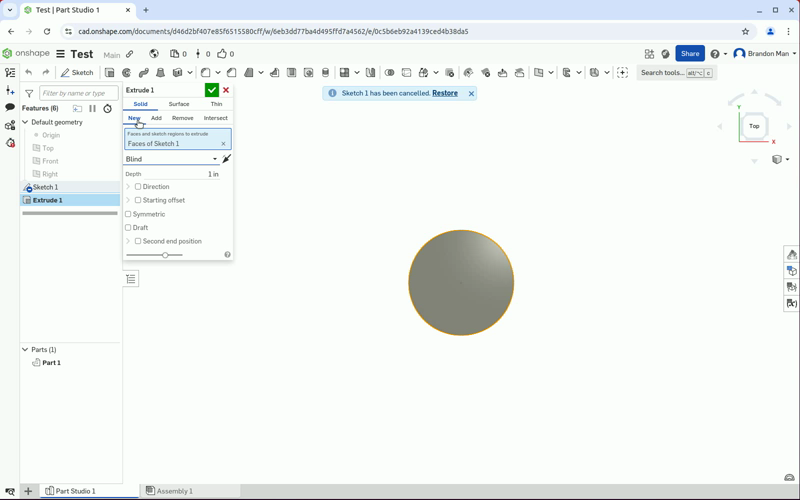
text(7.943)
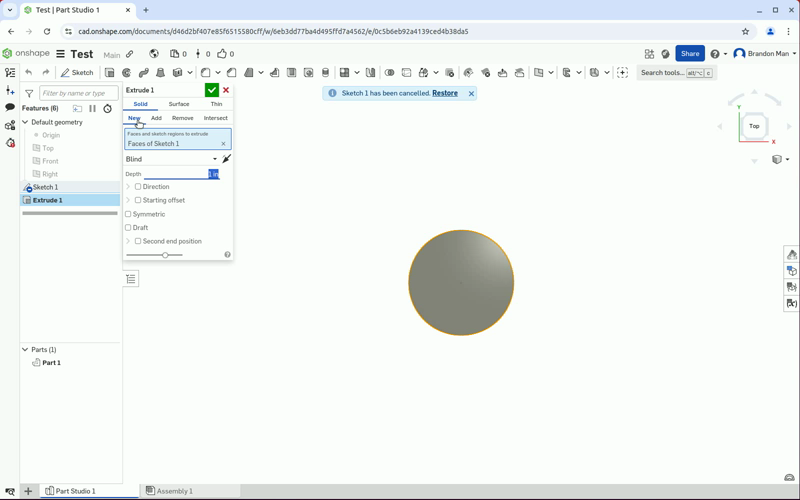
key(enter)
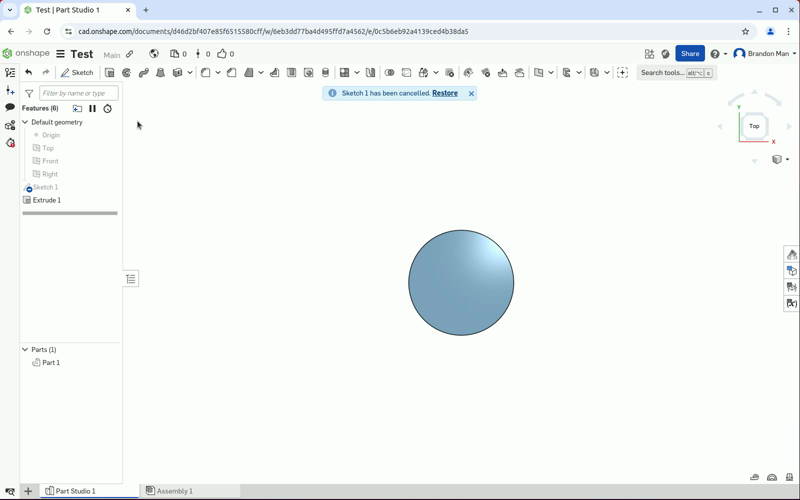
key(shift+h)
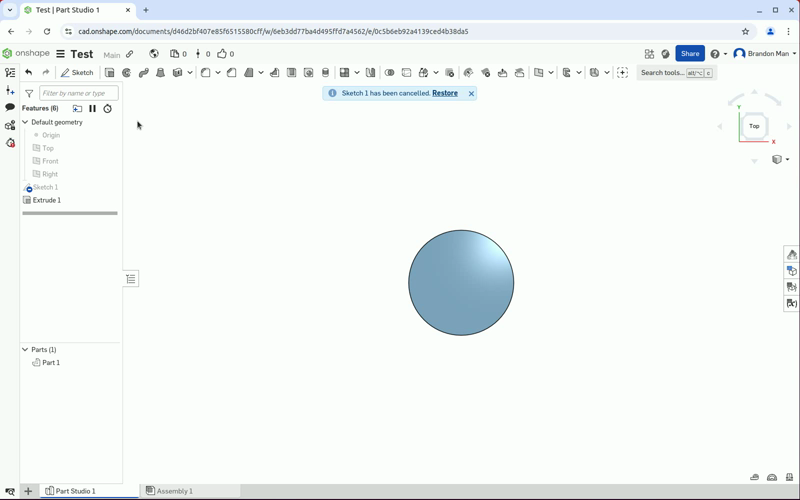
key(shift+h)
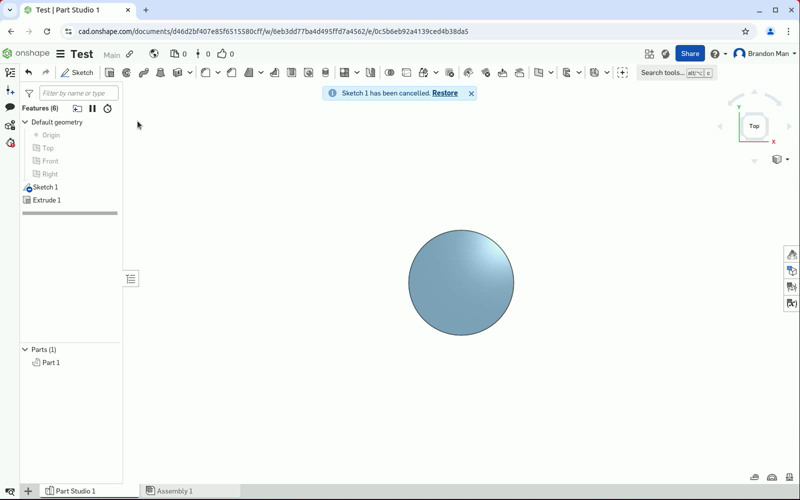
mouse_move(73, 189)
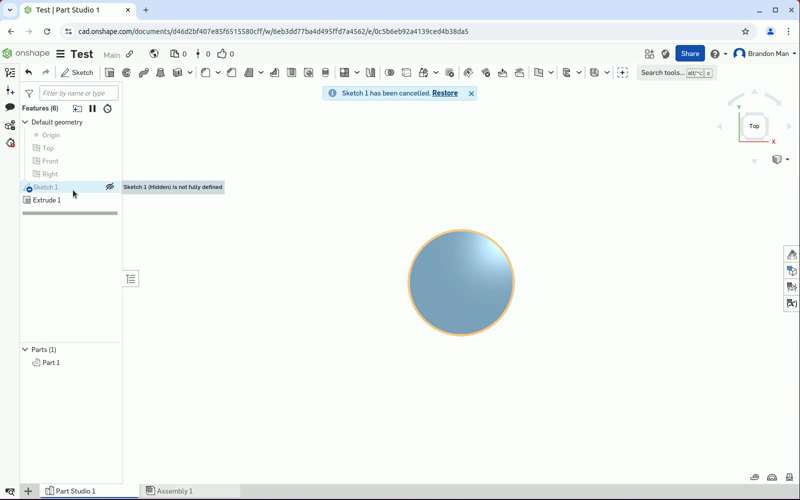
click(73, 189)
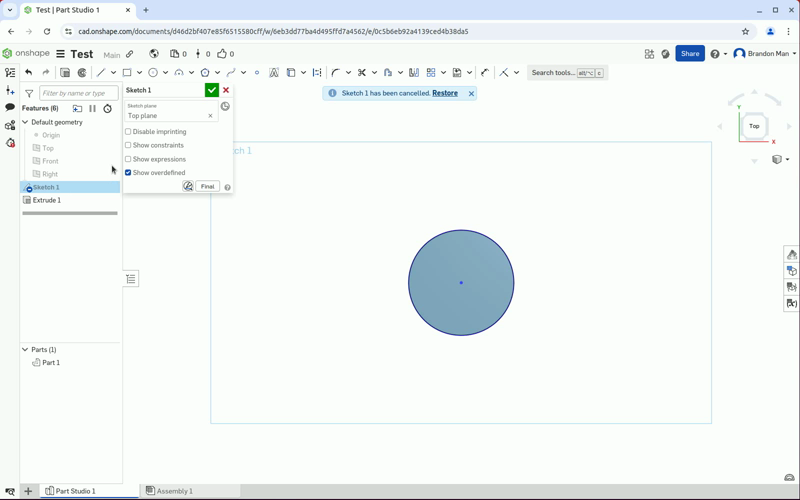
mouse_move(229, 92)
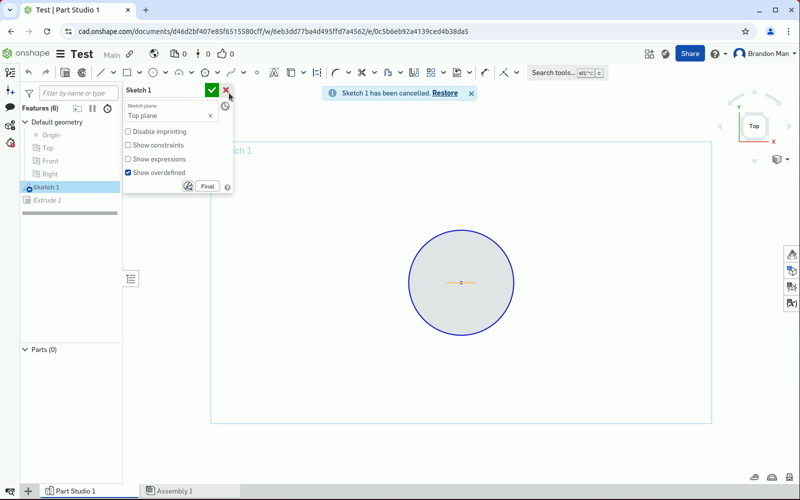
click(229, 92)
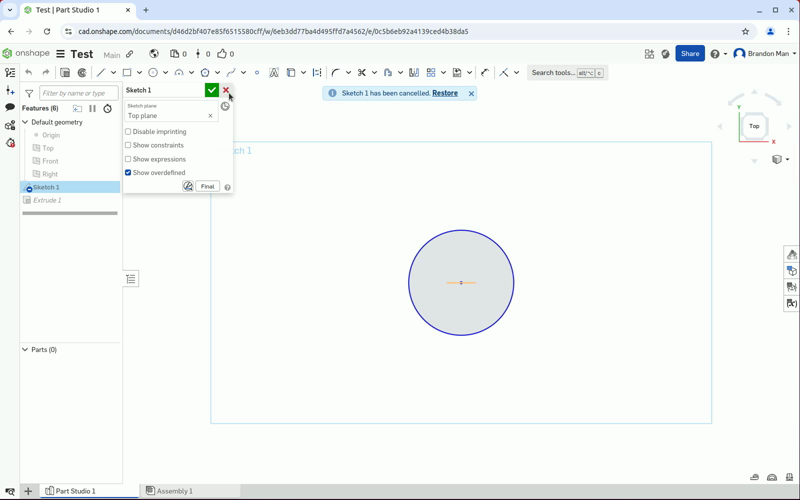
key(shift+s)
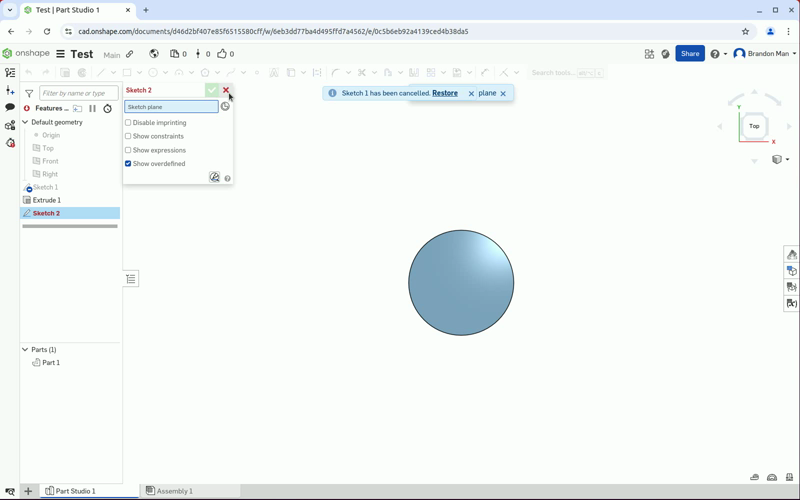
mouse_move(73, 150)
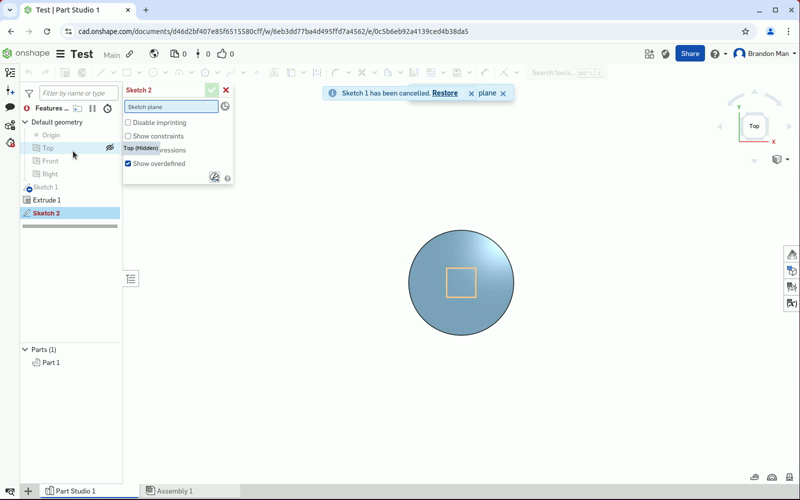
click(73, 150)
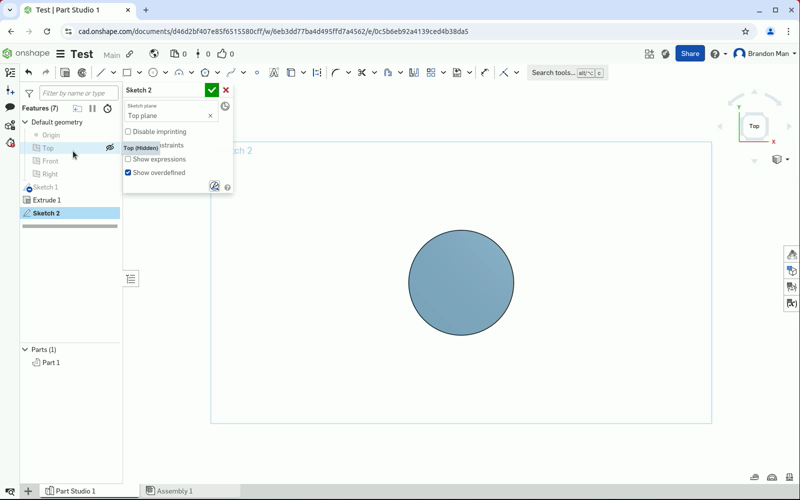
mouse_move(73, 352)
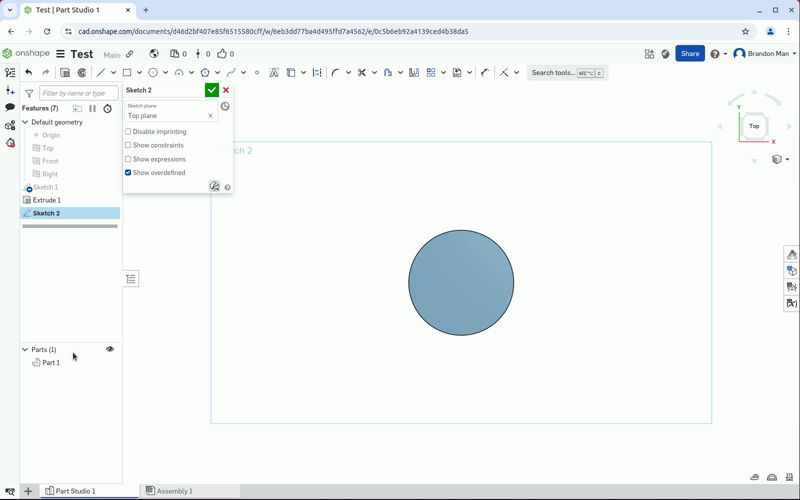
key(y)
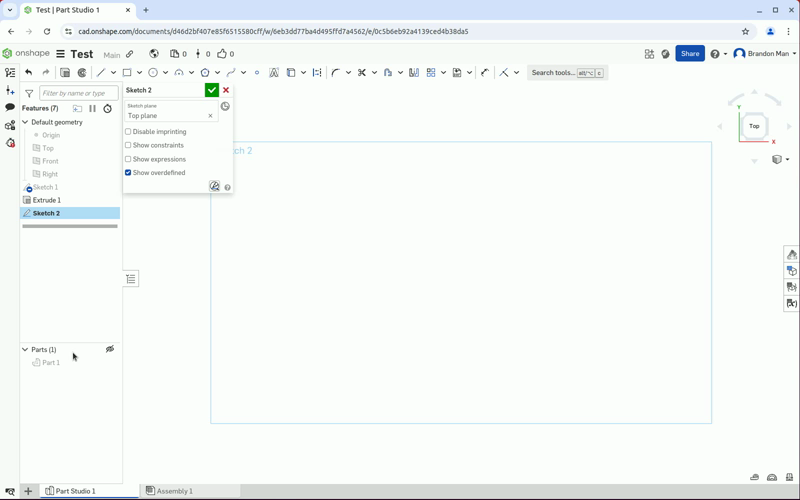
key(c)
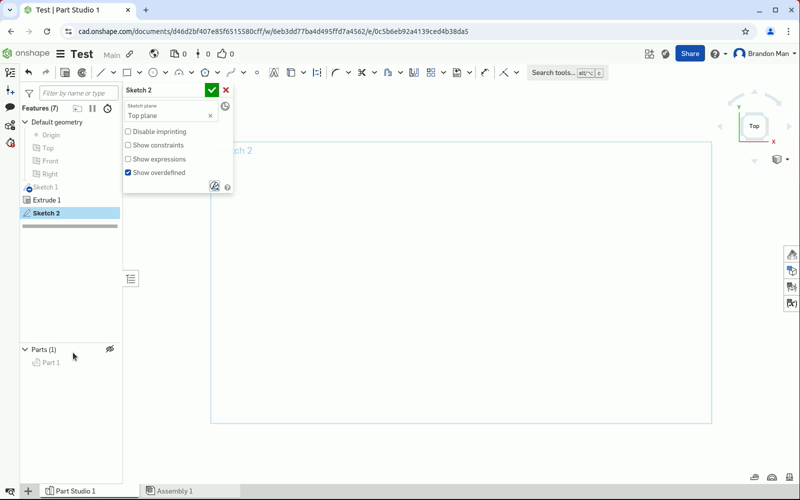
key_down(shift)
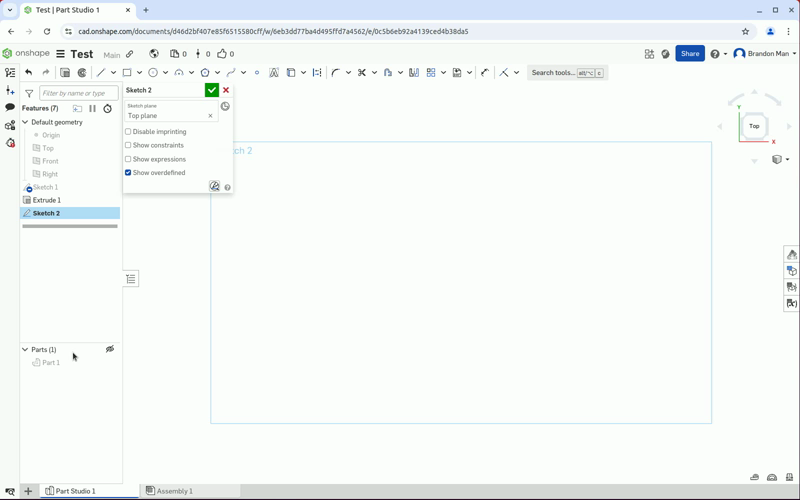
mouse_move(365, 282)
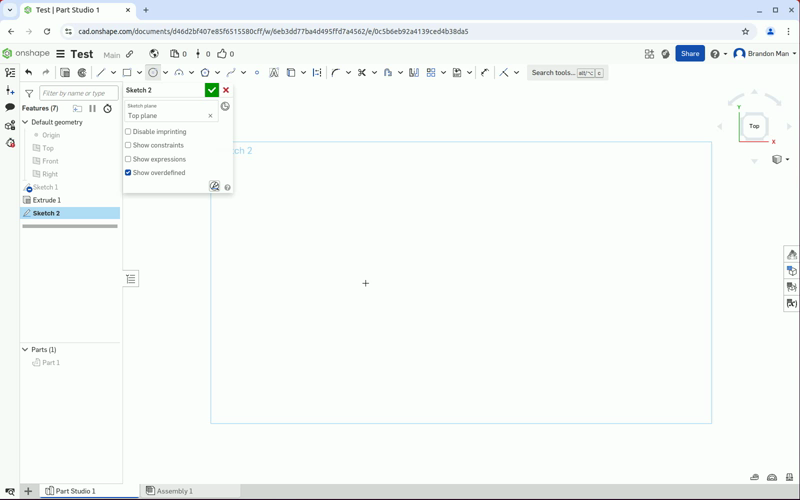
click(365, 282)
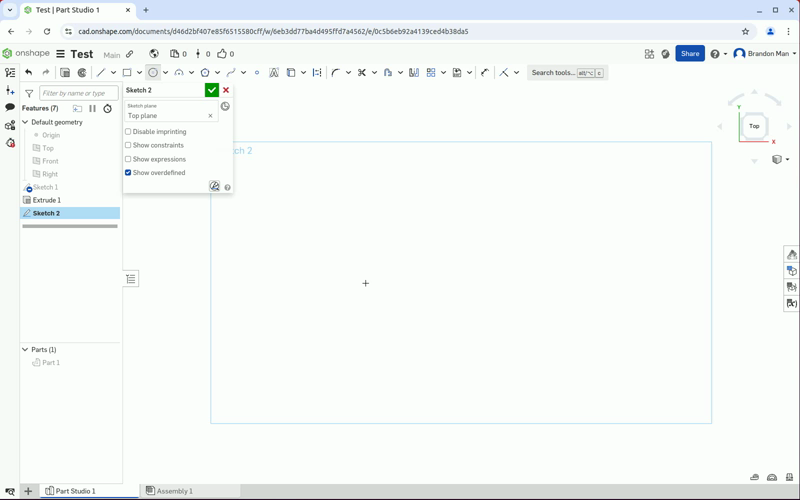
key_up(shift)
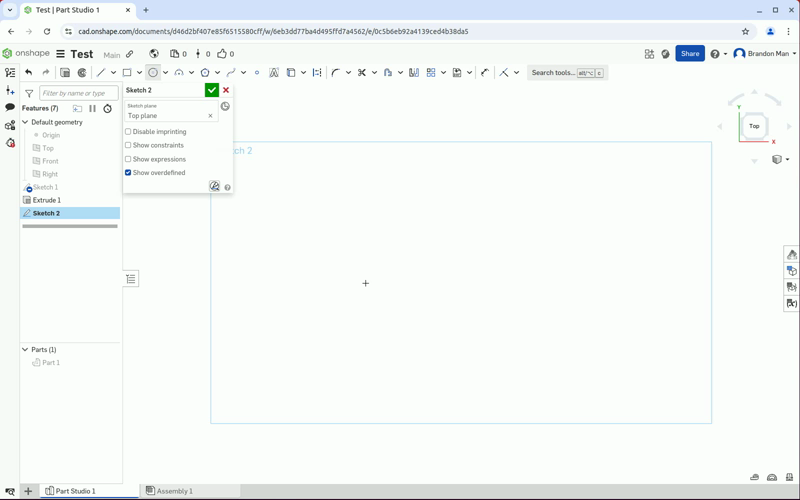
mouse_move(383, 282)
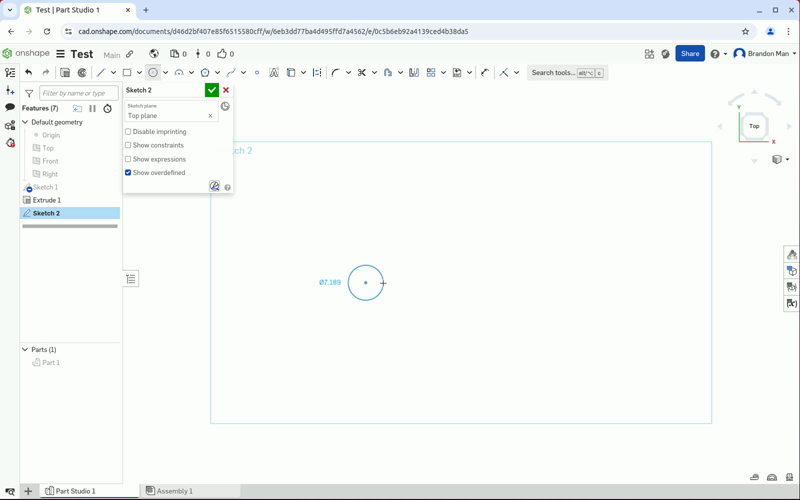
click(383, 282)
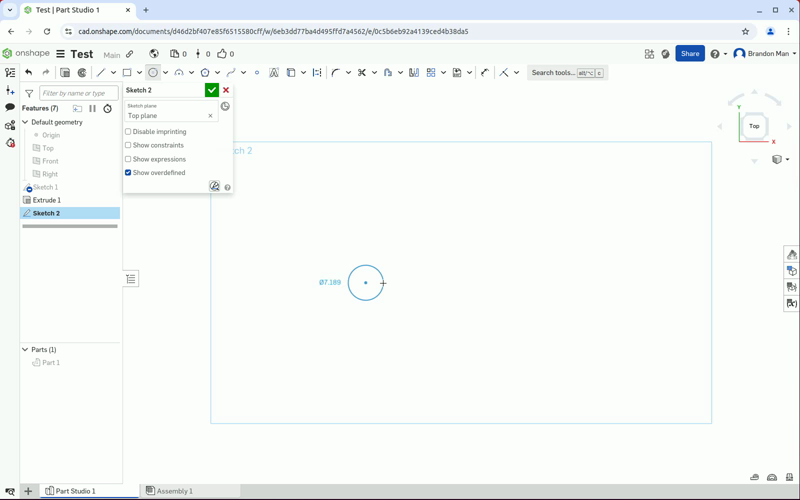
key(esc)
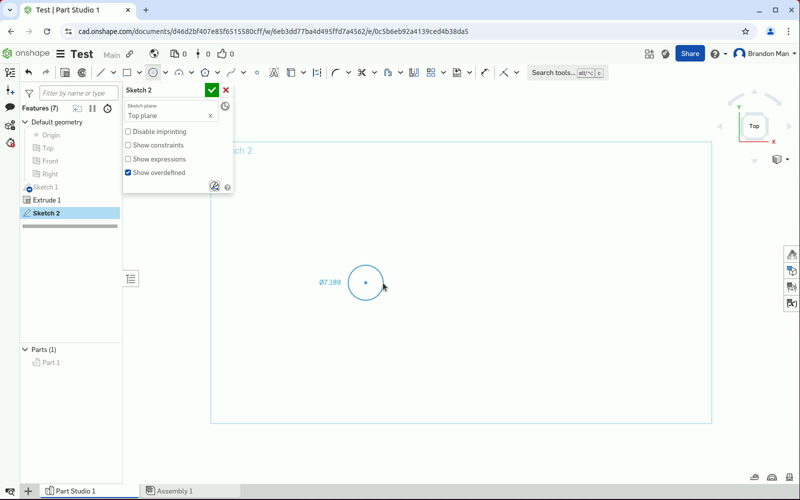
mouse_move(379, 279)
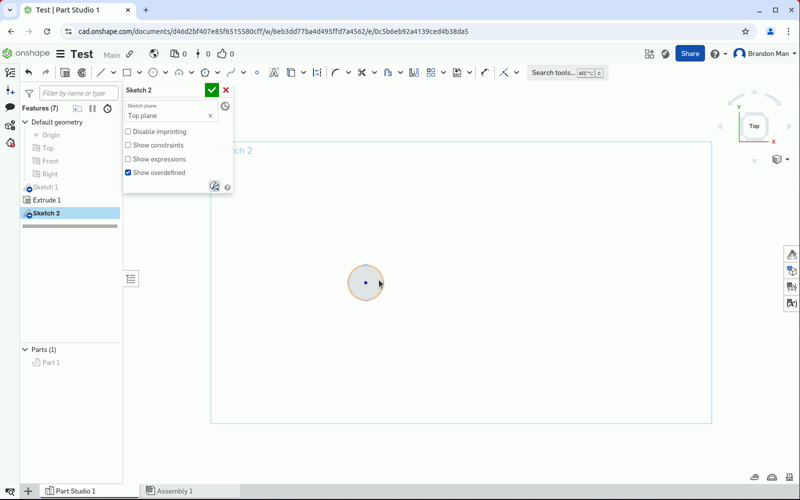
scroll(6)
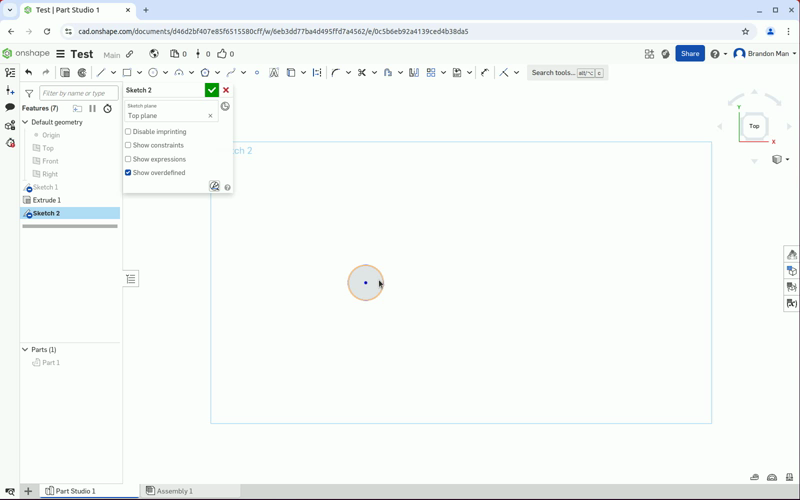
scroll(6)
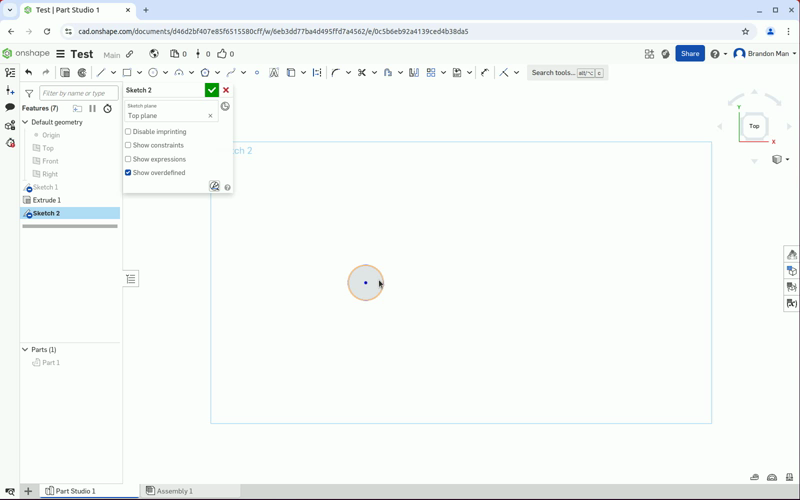
scroll(6)
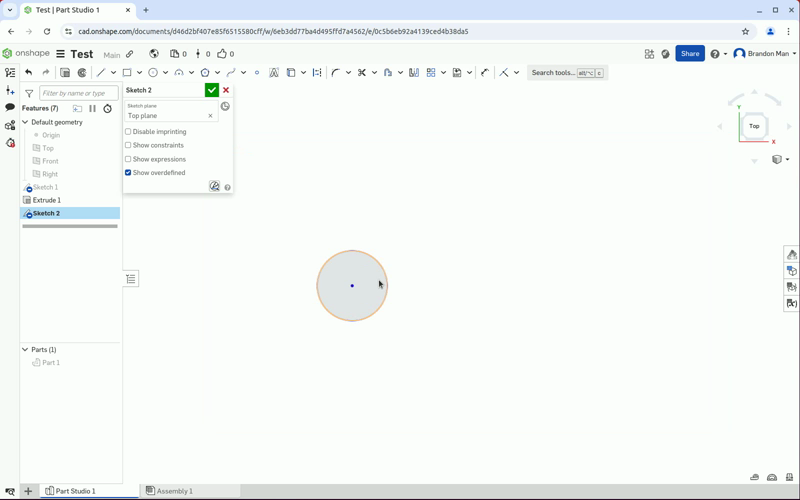
scroll(6)
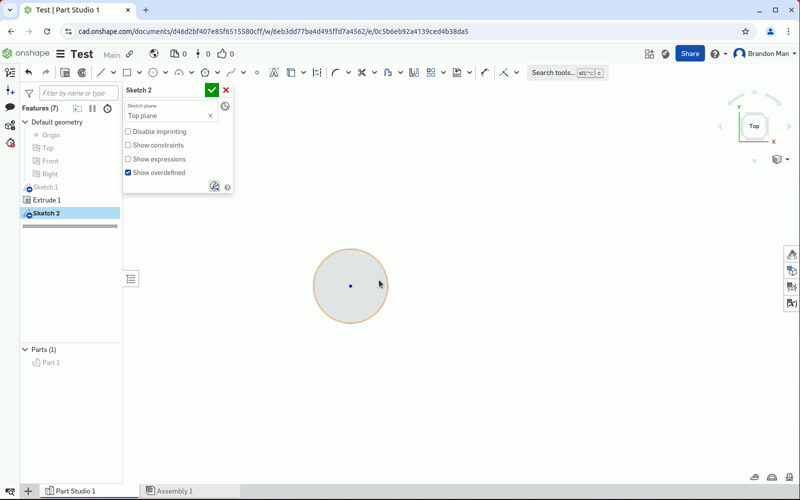
scroll(6)
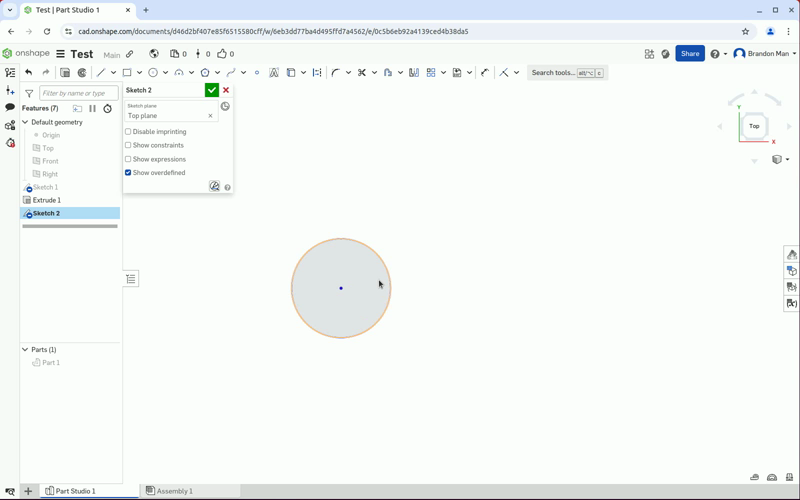
scroll(6)
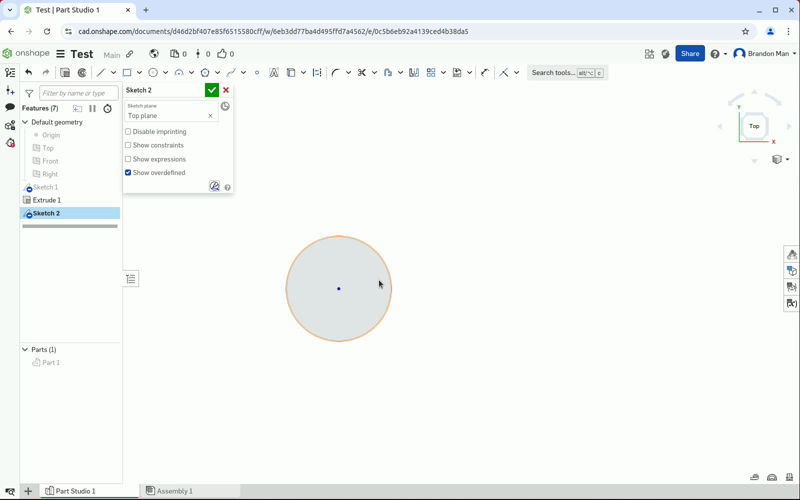
scroll(6)
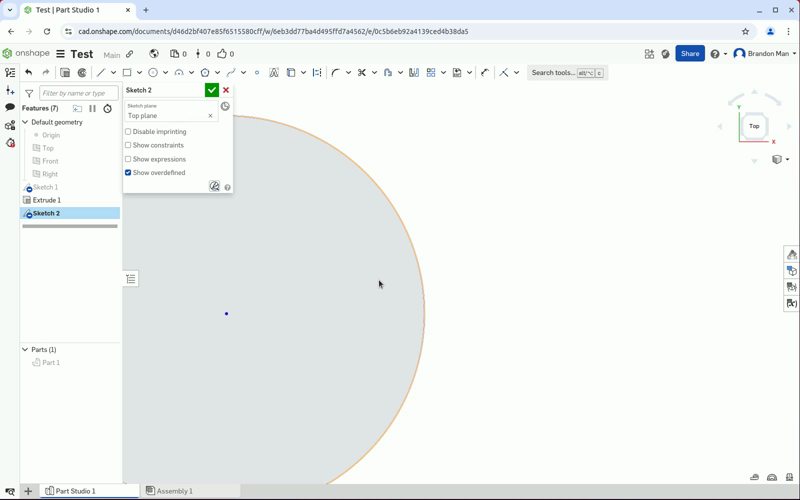
click(379, 279)
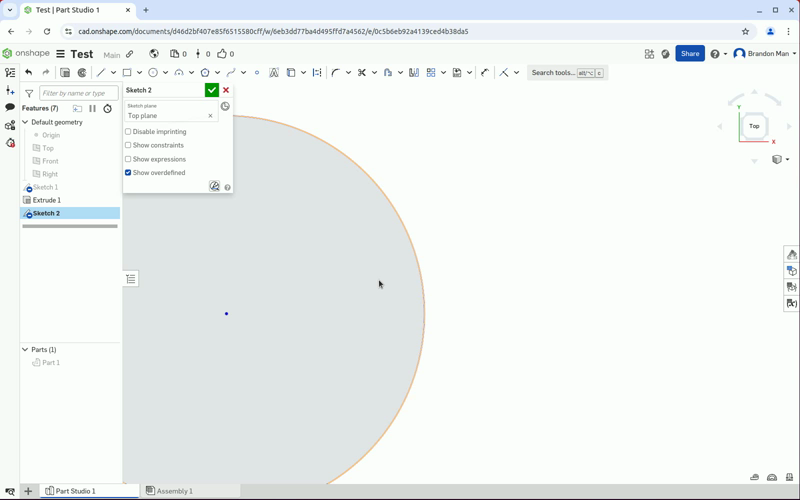
scroll(-6)
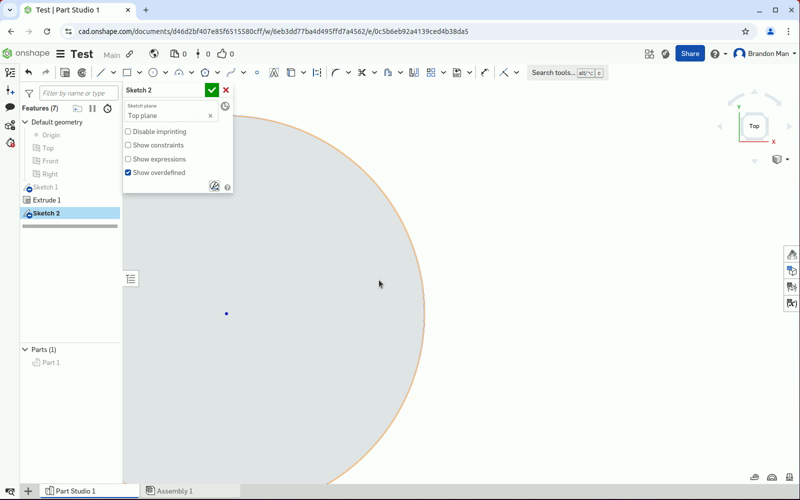
scroll(-6)
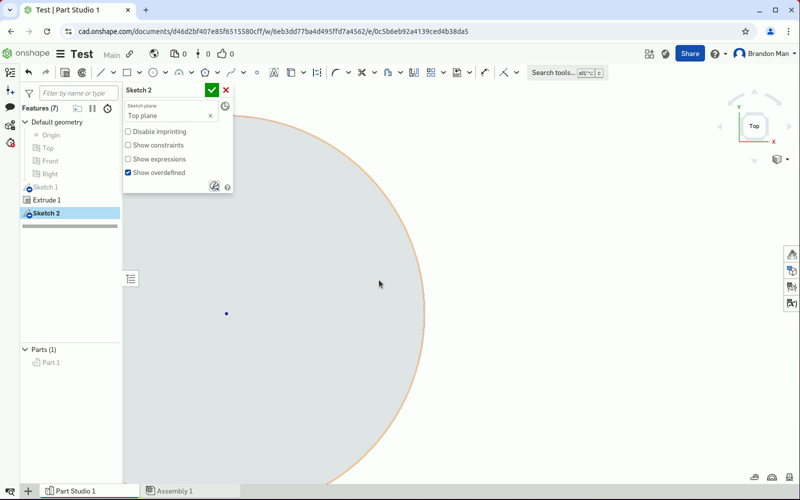
scroll(-6)
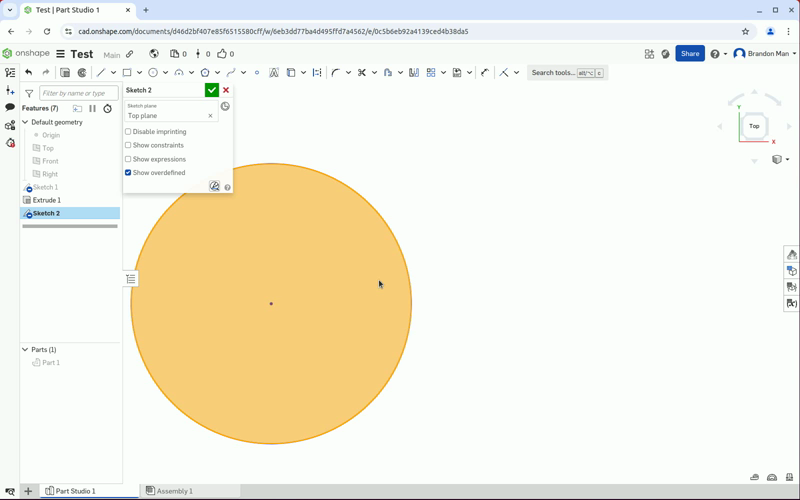
scroll(-6)
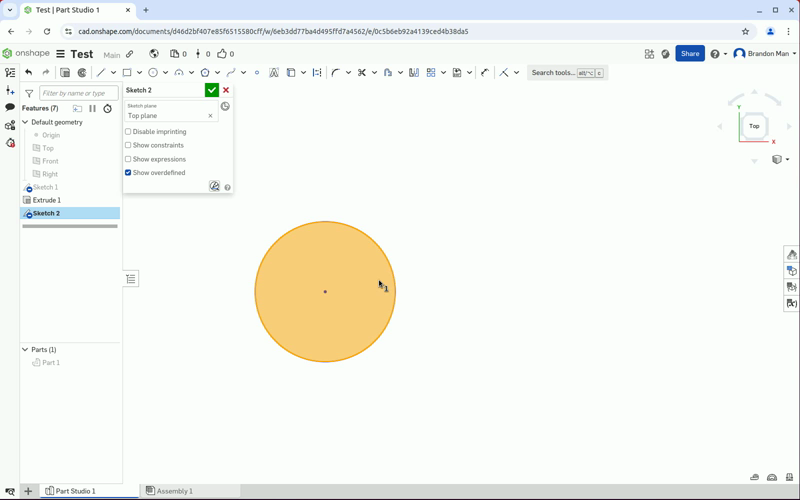
scroll(-6)
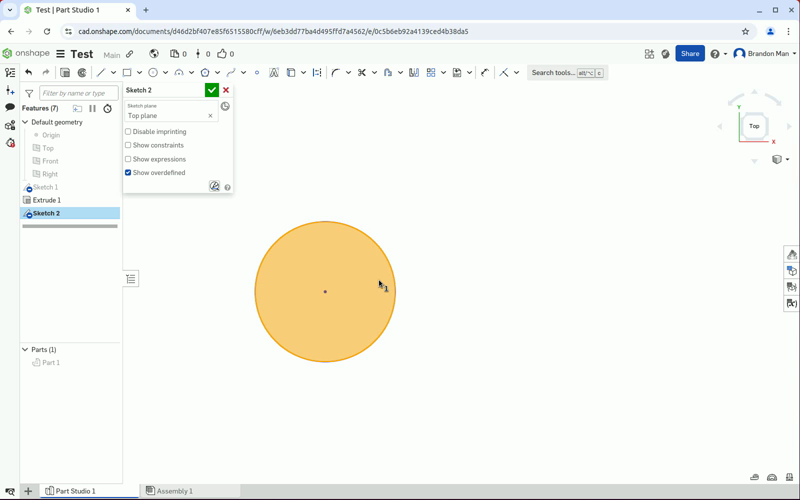
scroll(-6)
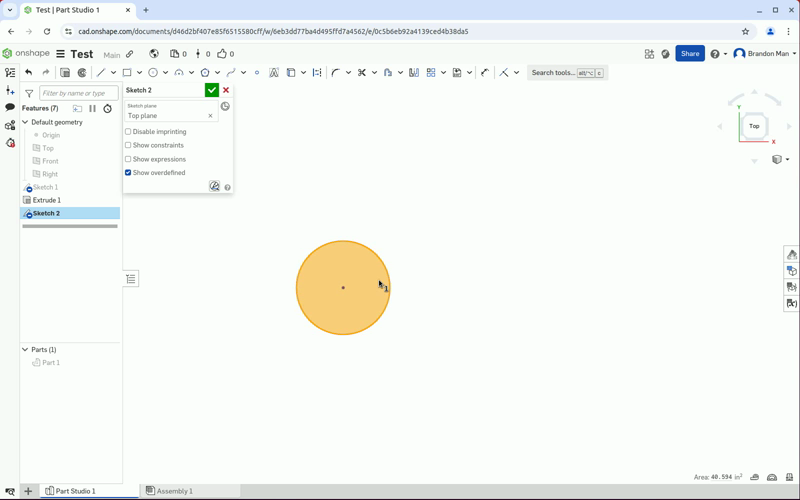
scroll(-6)
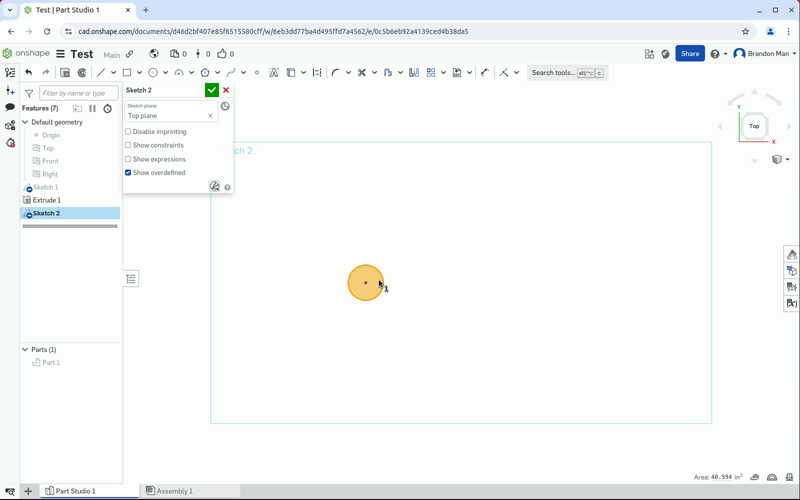
mouse_move(73, 352)
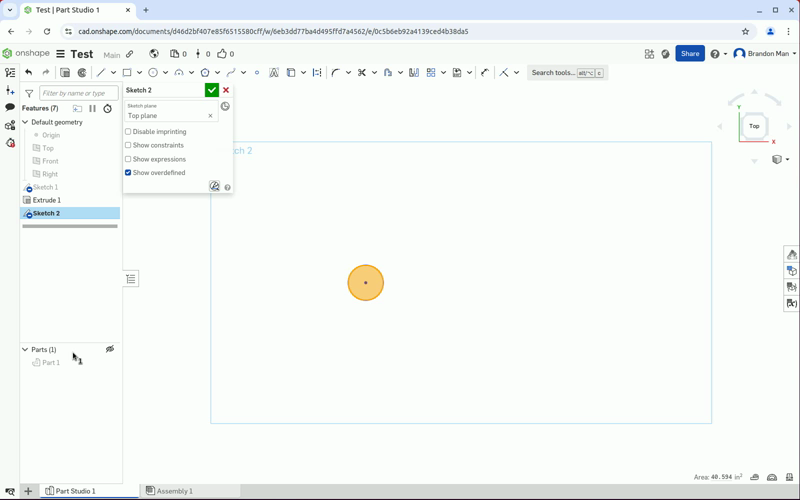
key(shift+y)
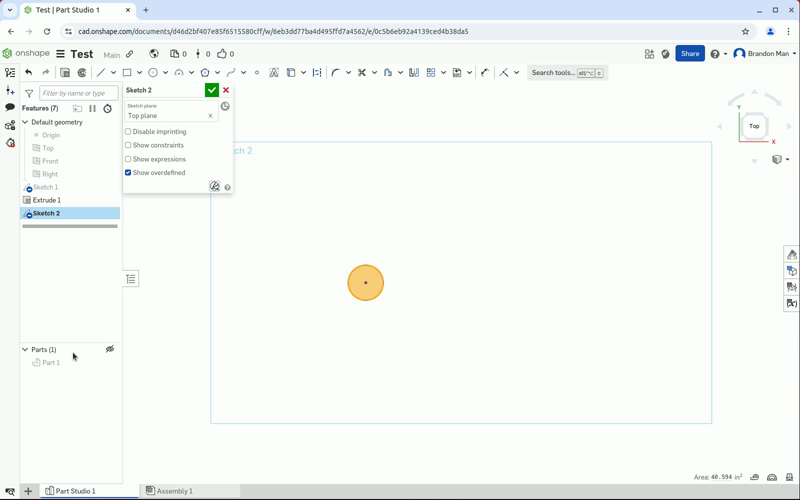
key(shift+e)
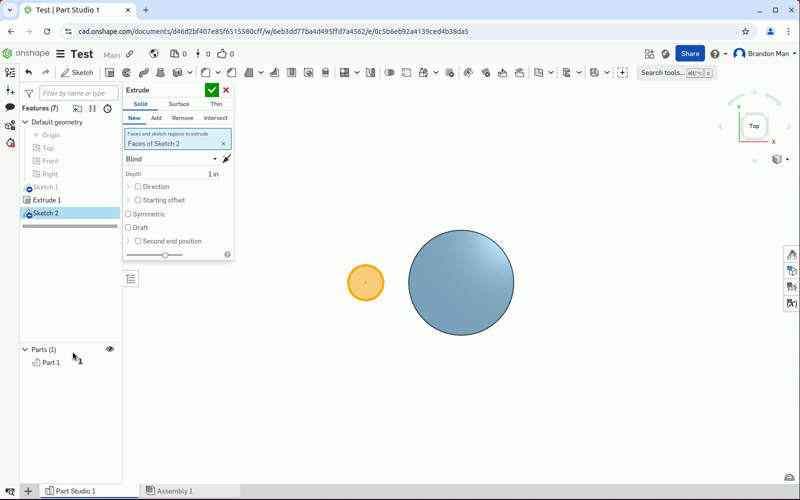
mouse_move(143, 106)
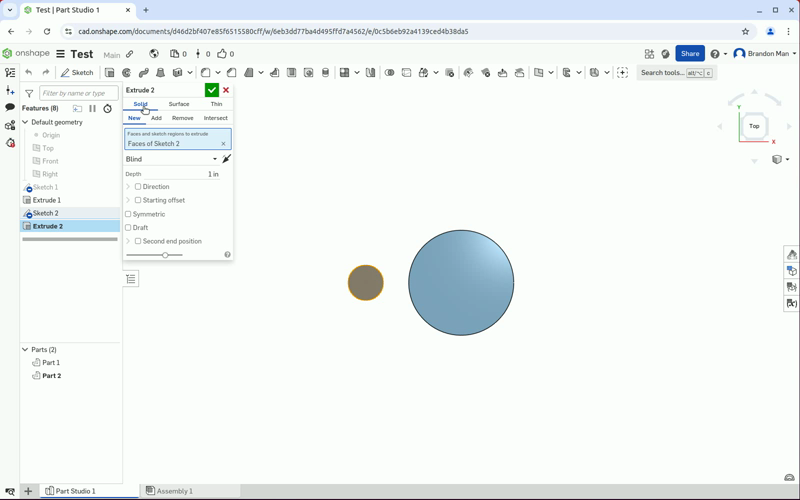
click(143, 106)
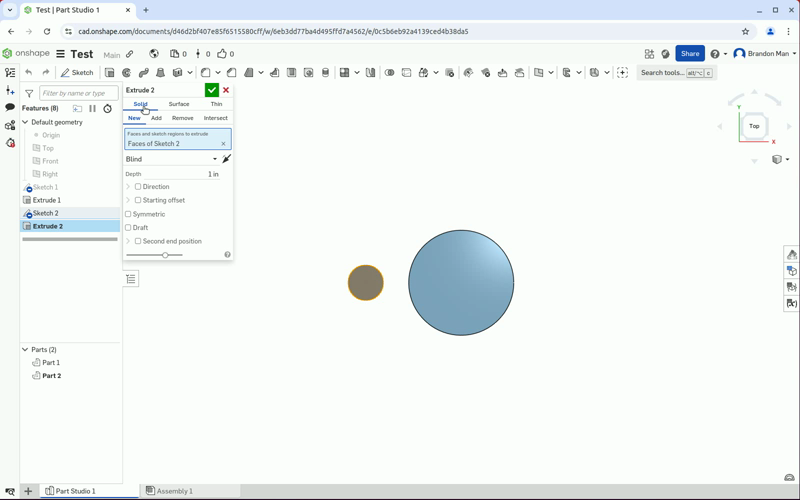
mouse_move(137, 120)
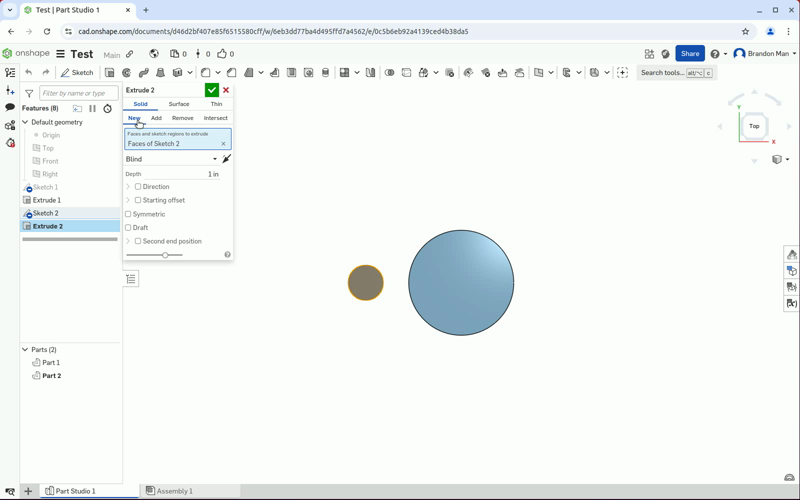
click(137, 120)
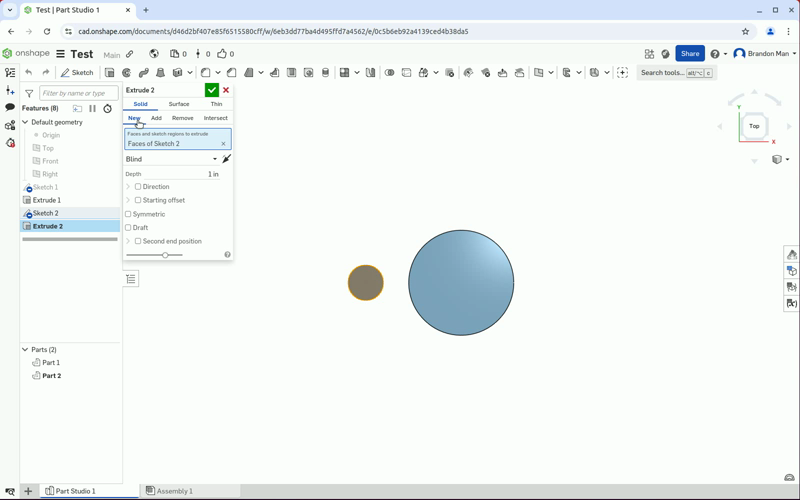
key(tab, 4)
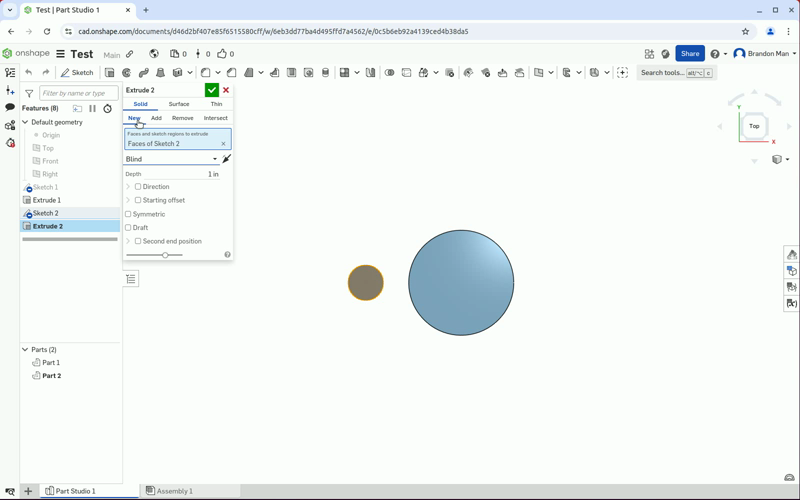
text(7.943)
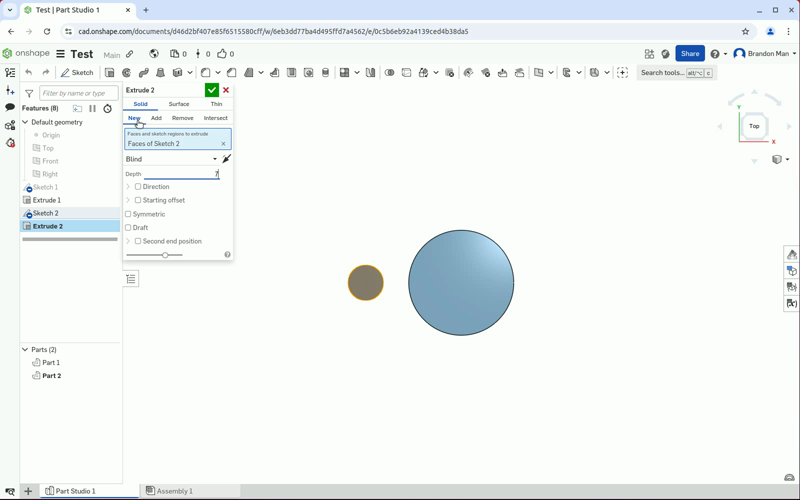
key(enter)
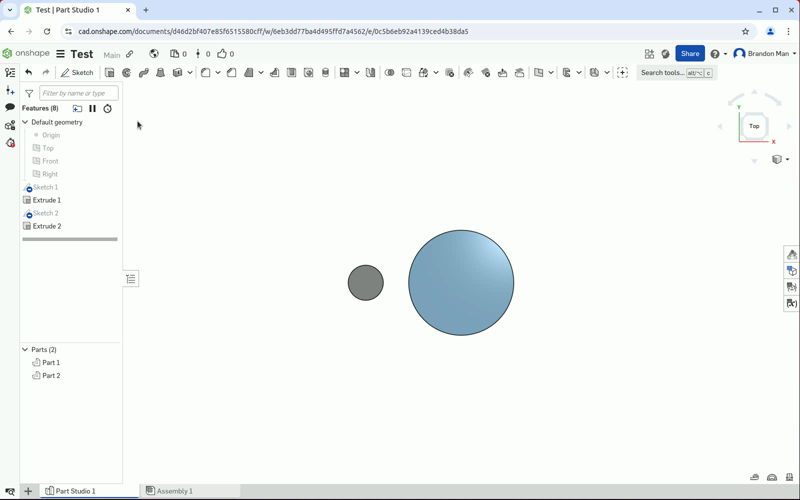
key(shift+h)
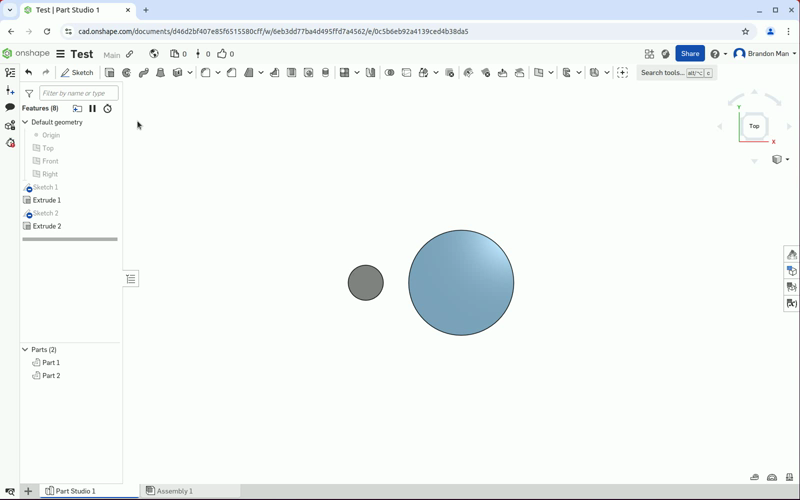
key(shift+h)
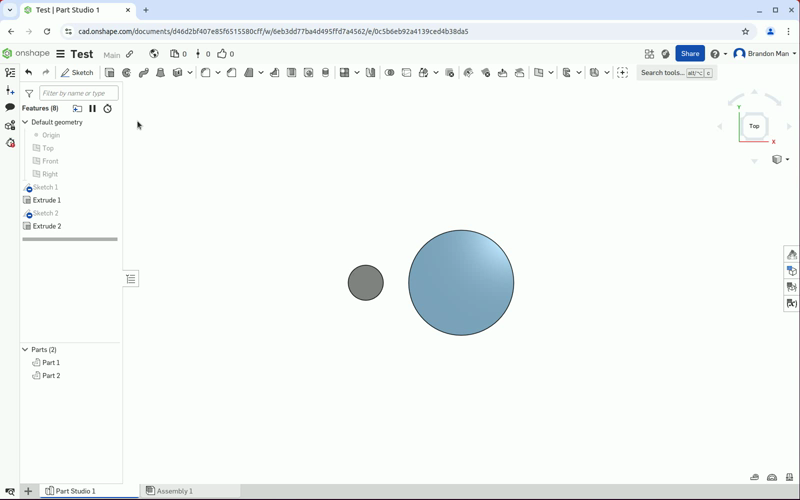
mouse_move(73, 189)
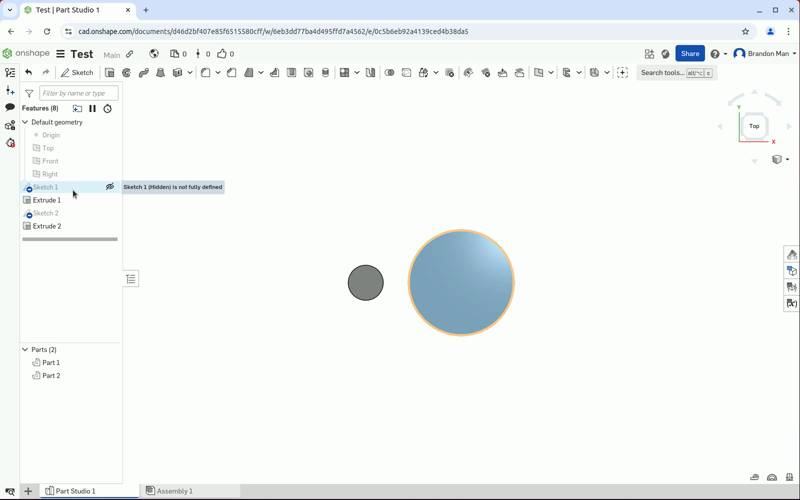
click(73, 189)
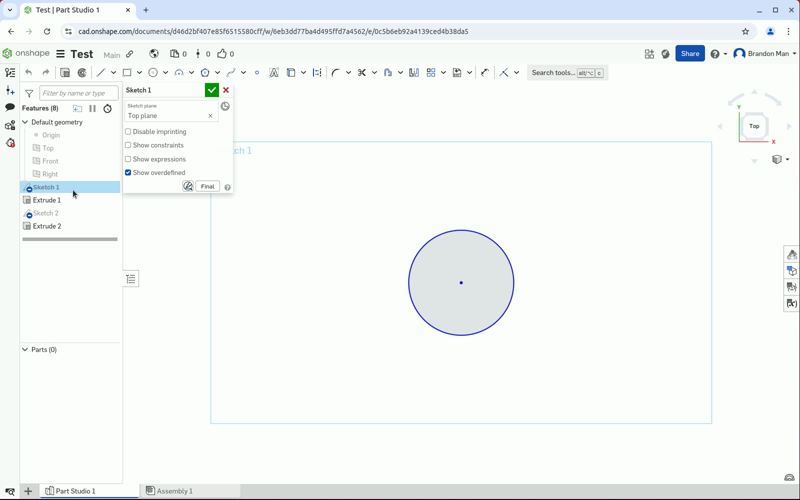
mouse_move(229, 92)
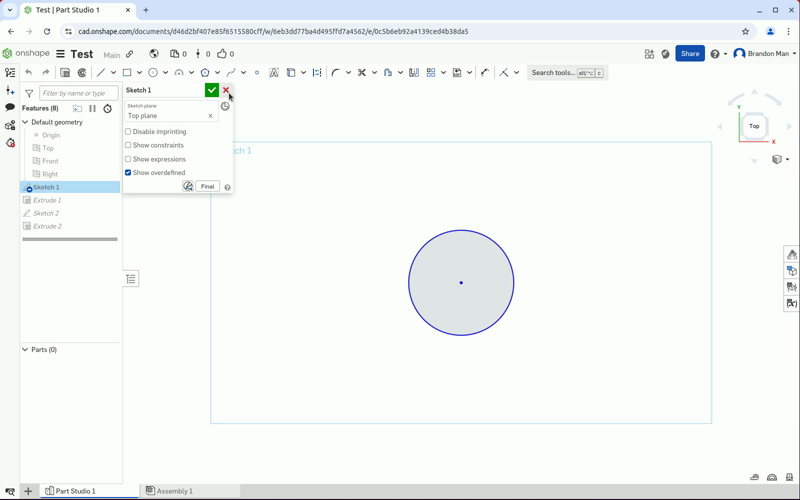
click(229, 92)
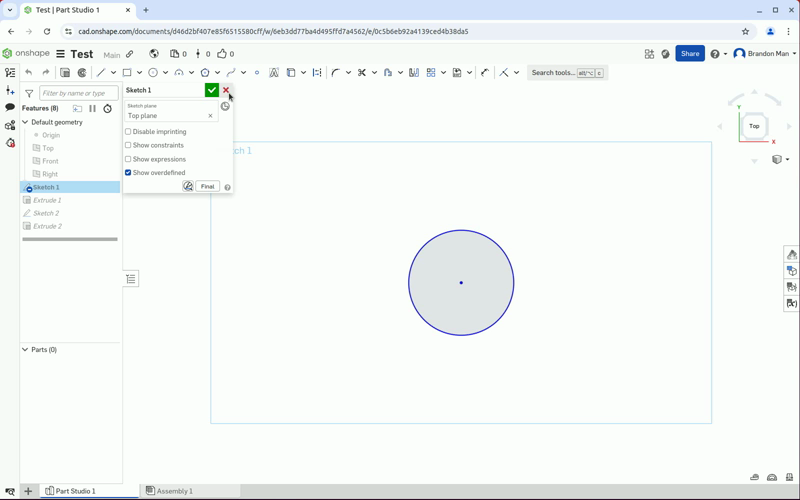
key(shift+s)
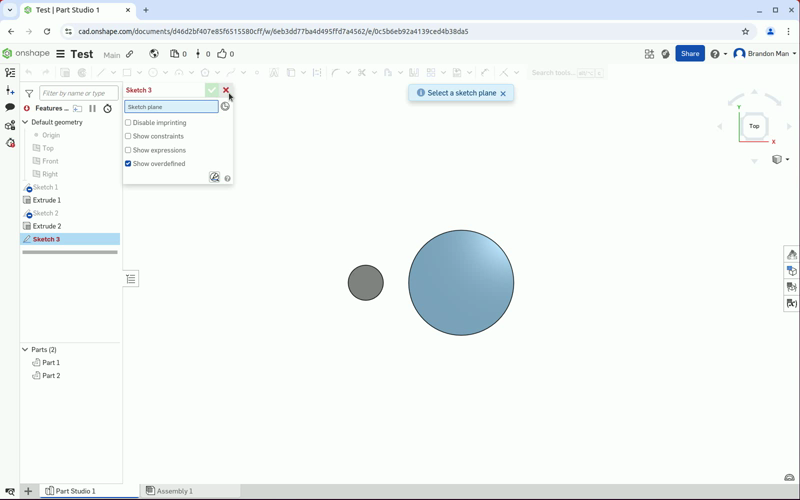
mouse_move(73, 150)
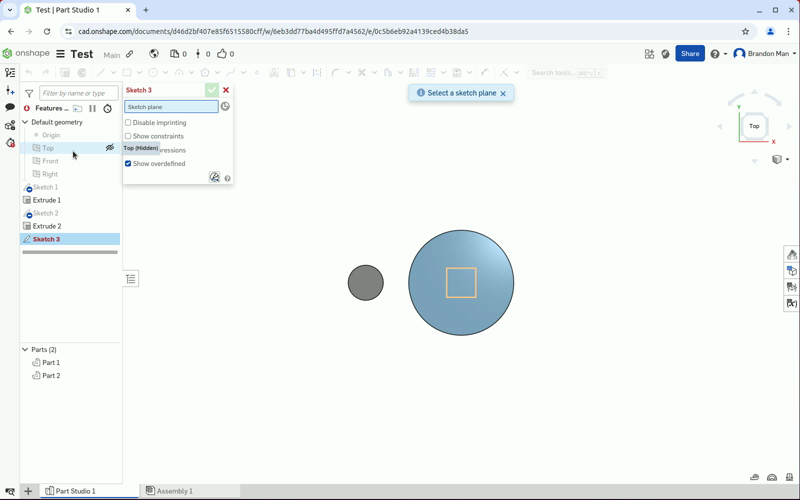
click(73, 150)
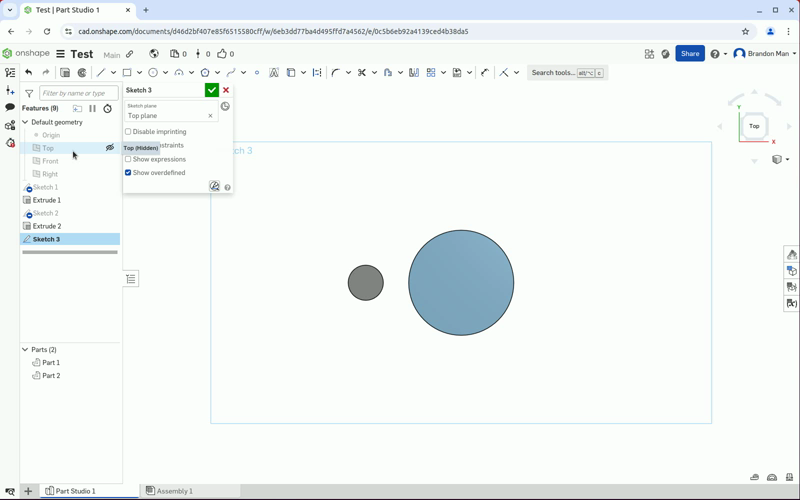
mouse_move(73, 352)
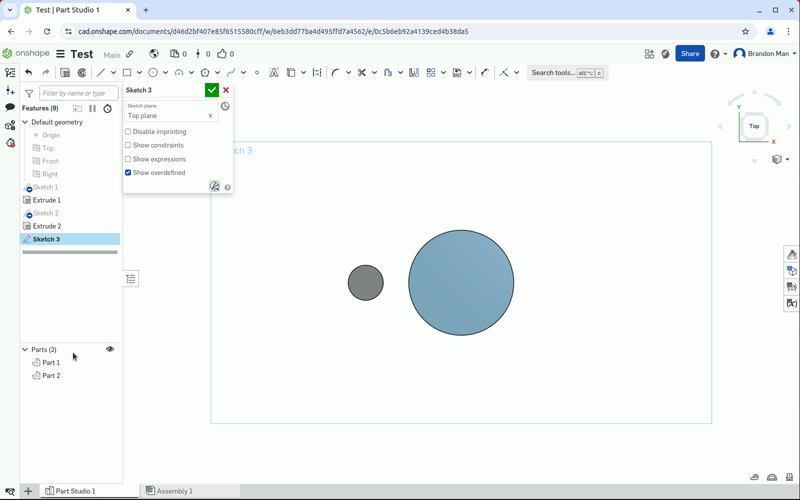
key(y)
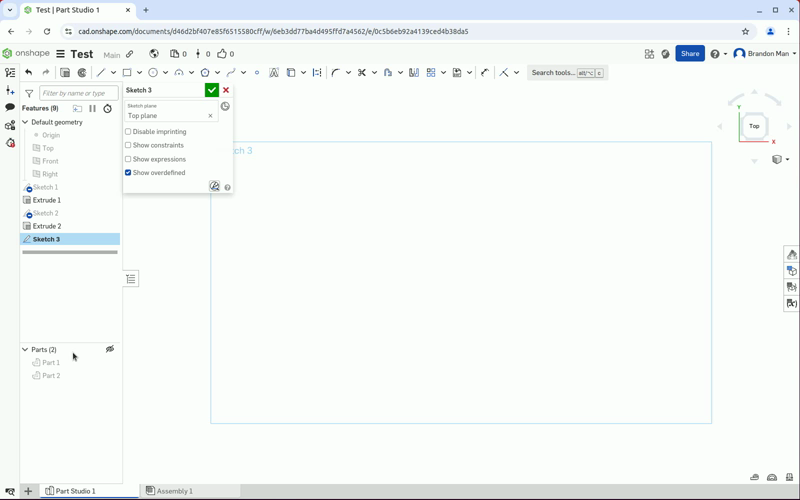
key(c)
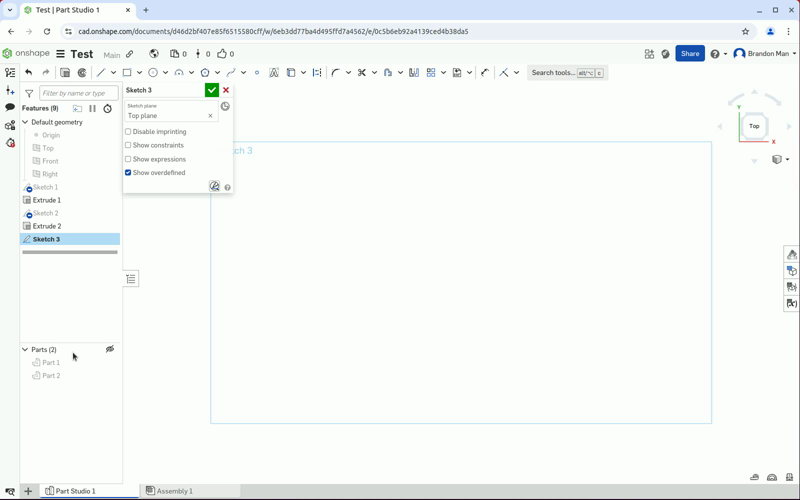
key_down(shift)
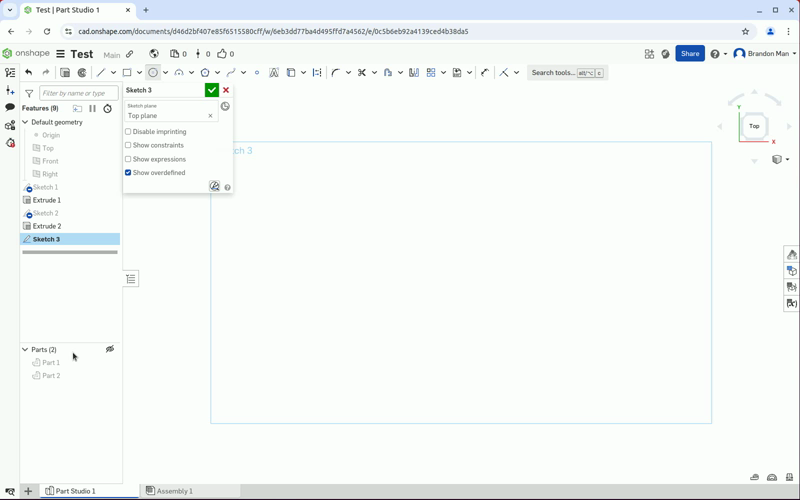
mouse_move(556, 282)
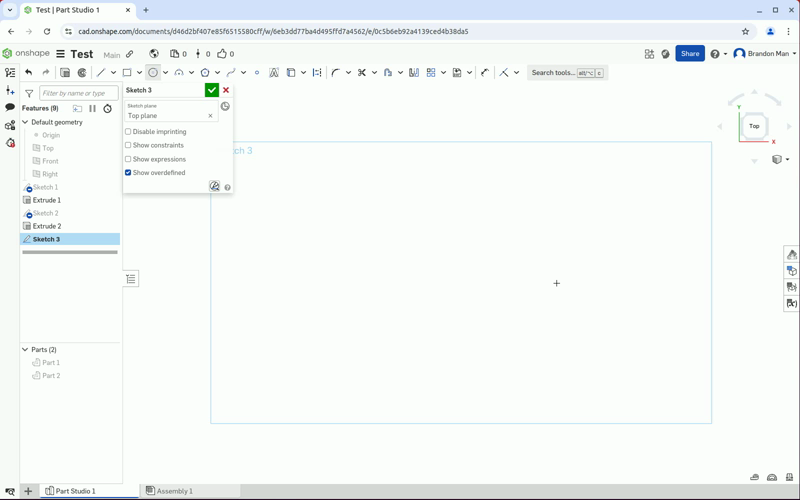
click(556, 282)
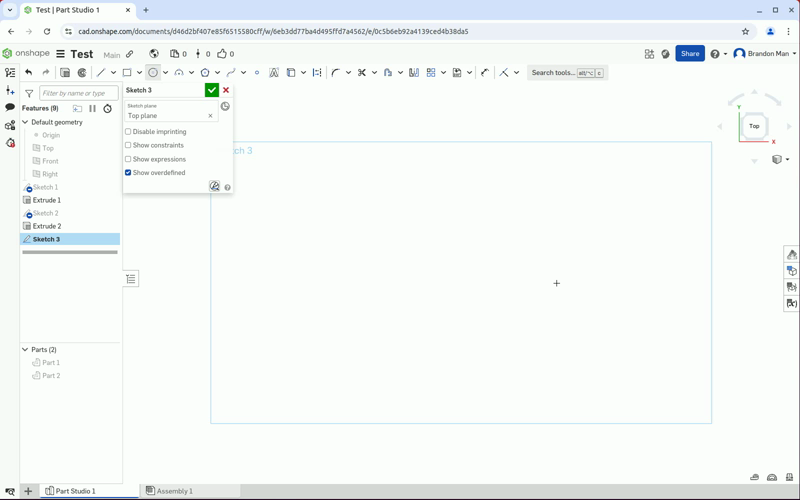
key_up(shift)
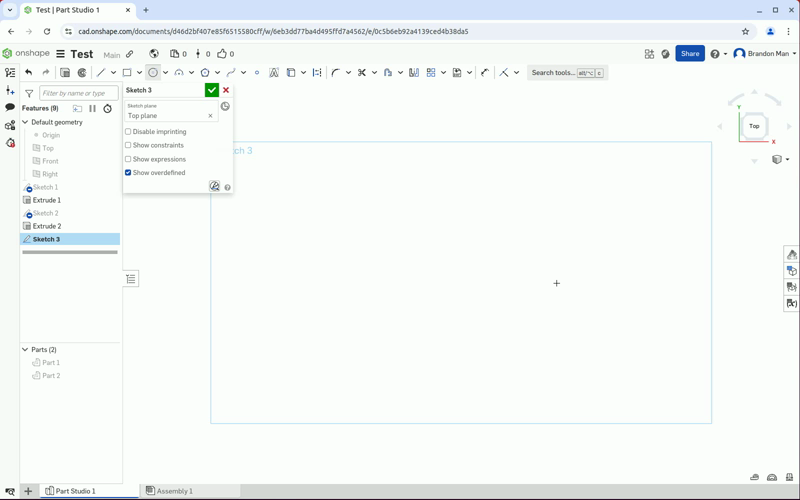
mouse_move(573, 282)
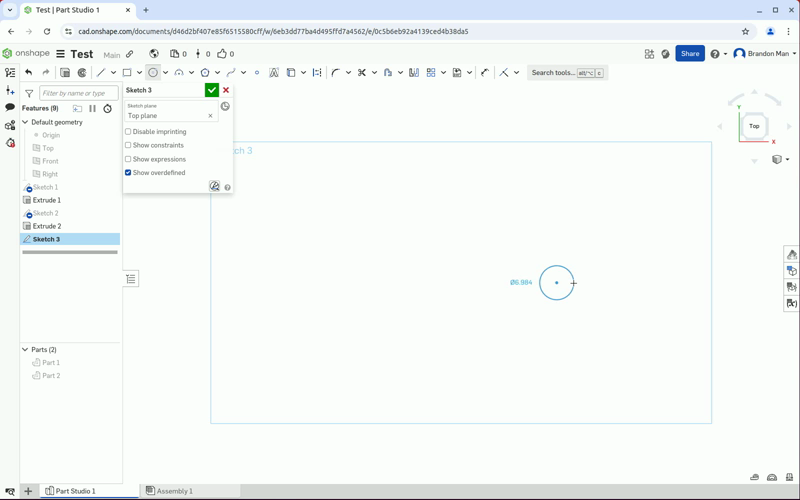
click(573, 282)
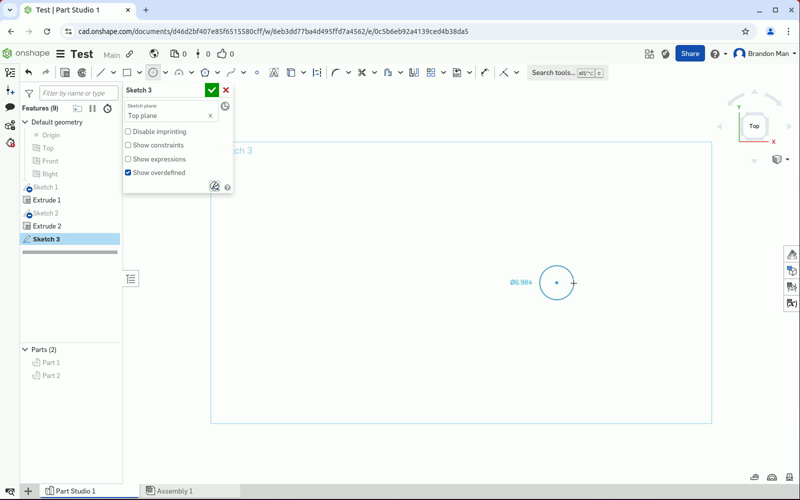
key(esc)
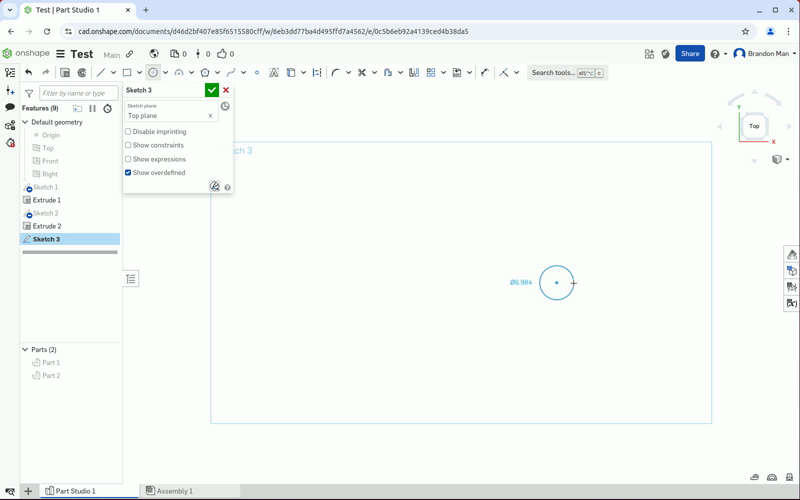
mouse_move(560, 281)
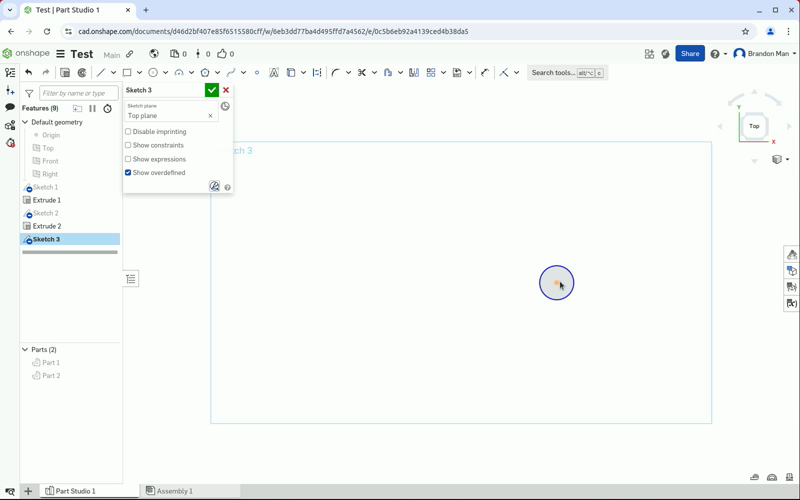
scroll(6)
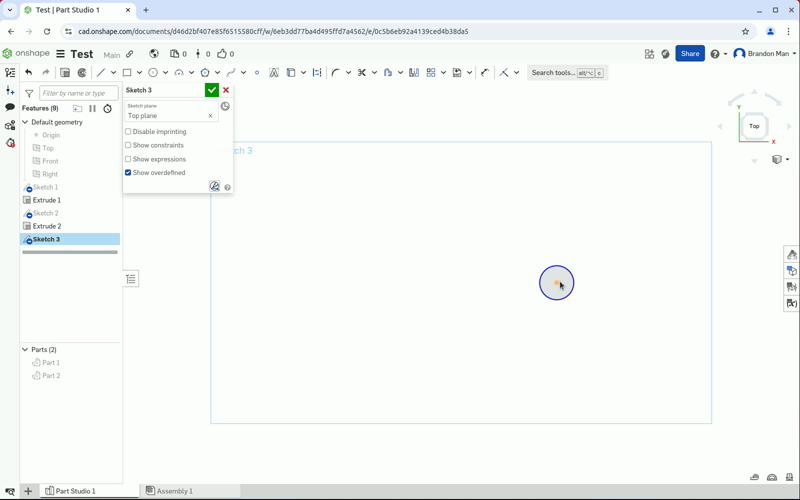
scroll(6)
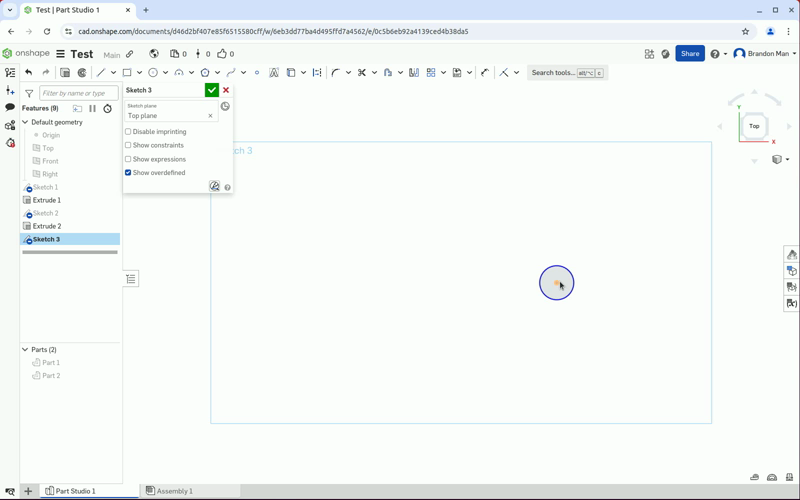
scroll(6)
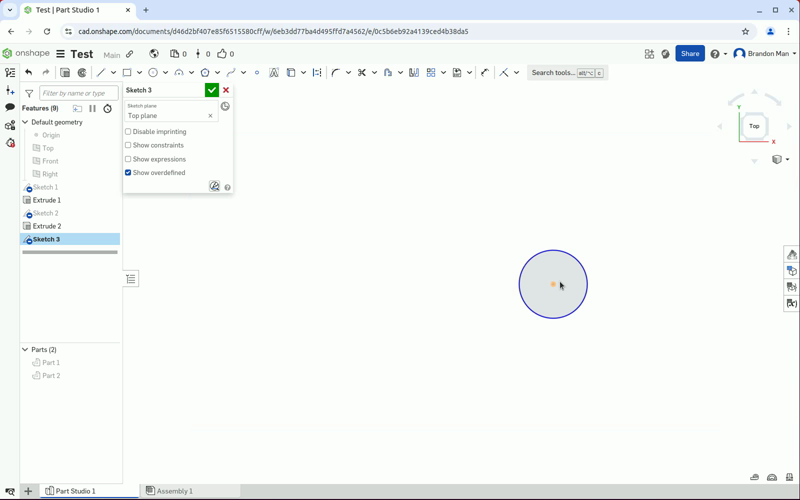
scroll(6)
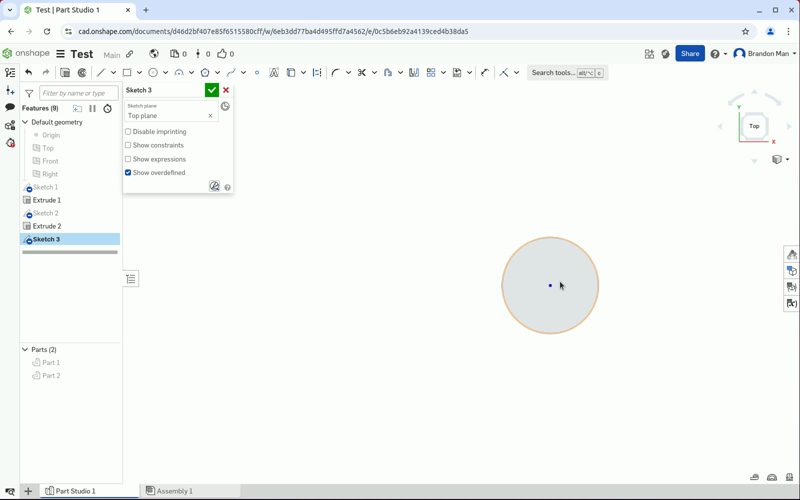
scroll(6)
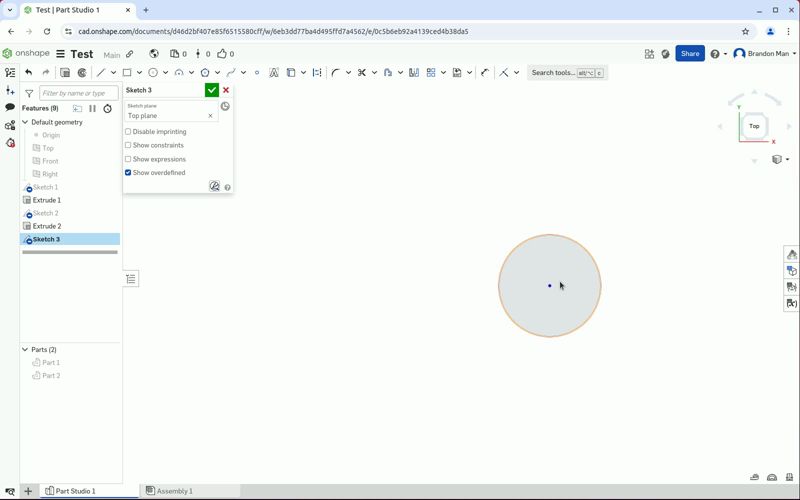
scroll(6)
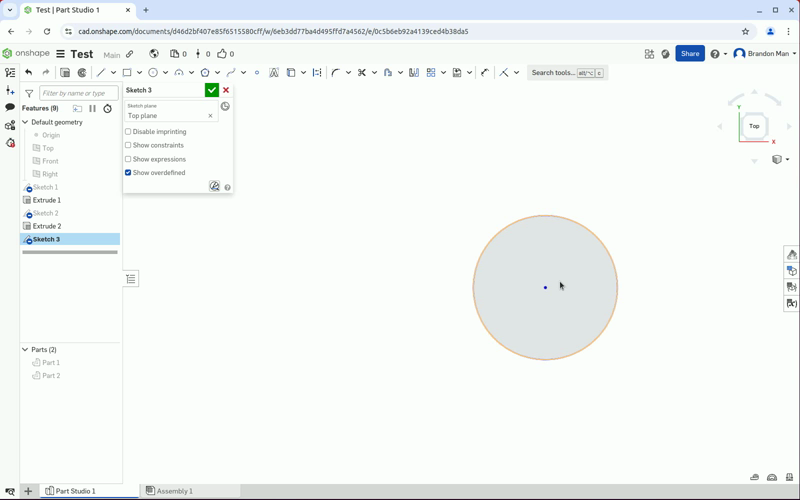
scroll(6)
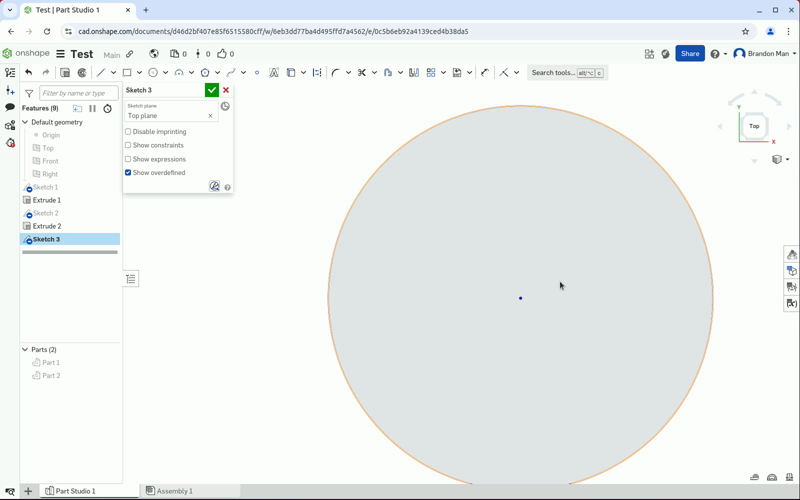
click(560, 281)
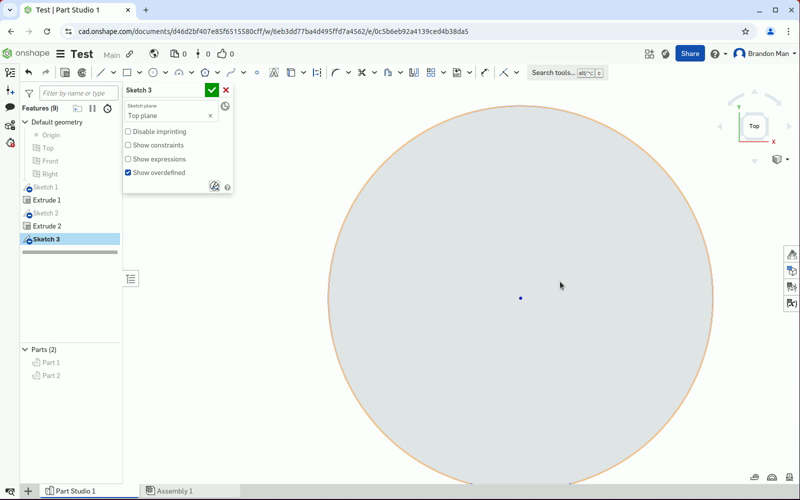
scroll(-6)
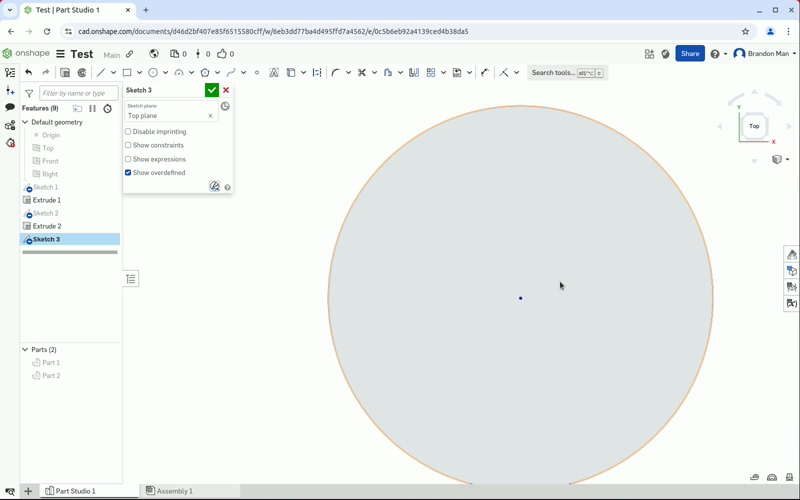
scroll(-6)
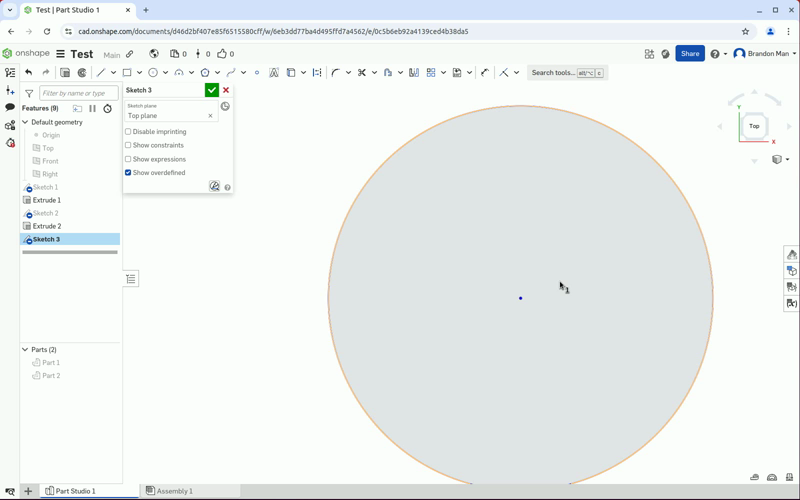
scroll(-6)
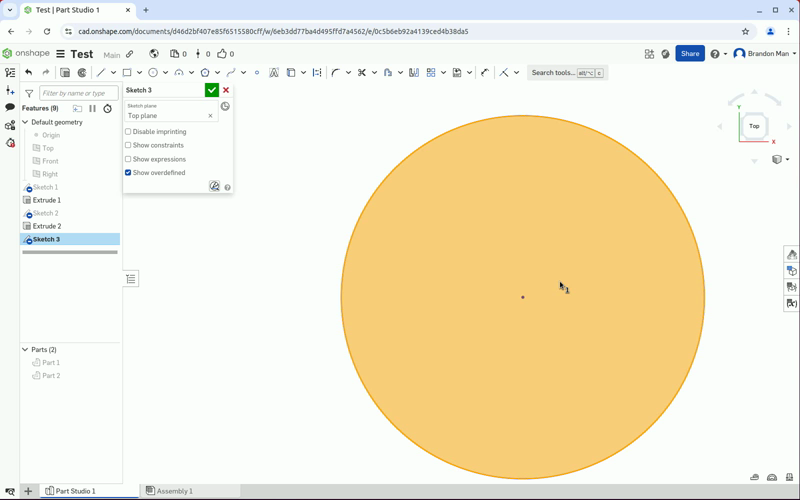
scroll(-6)
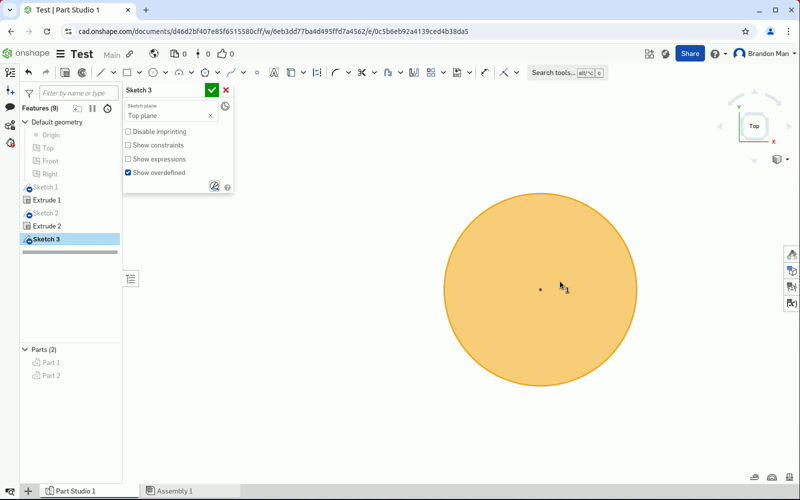
scroll(-6)
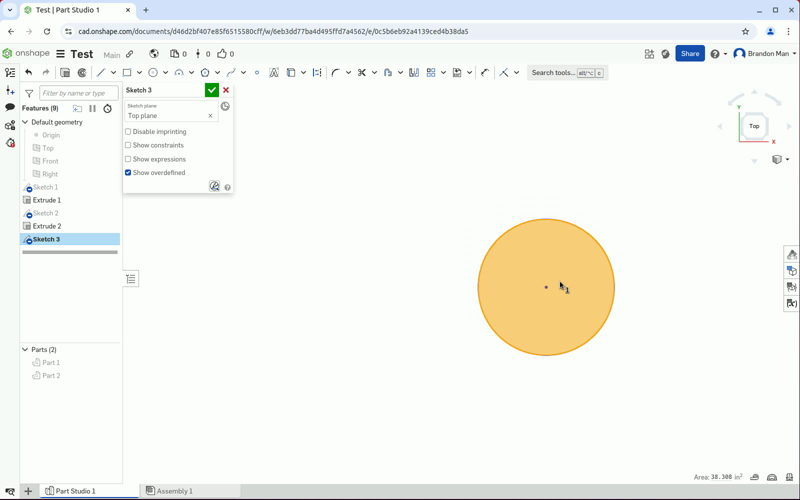
scroll(-6)
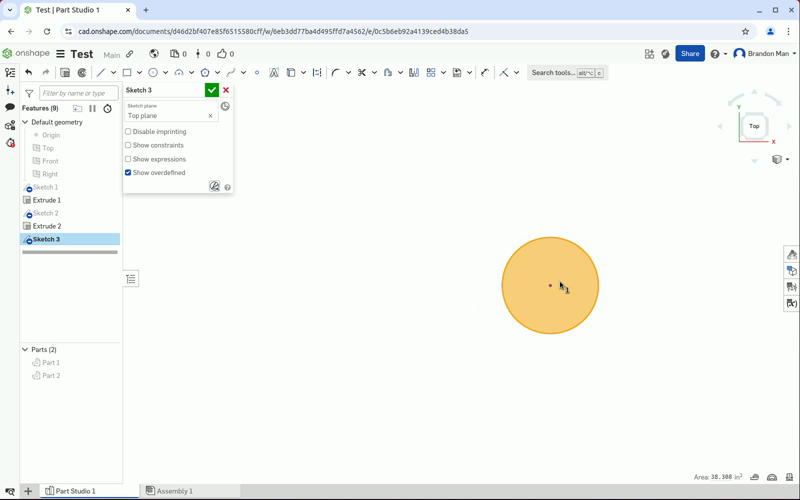
scroll(-6)
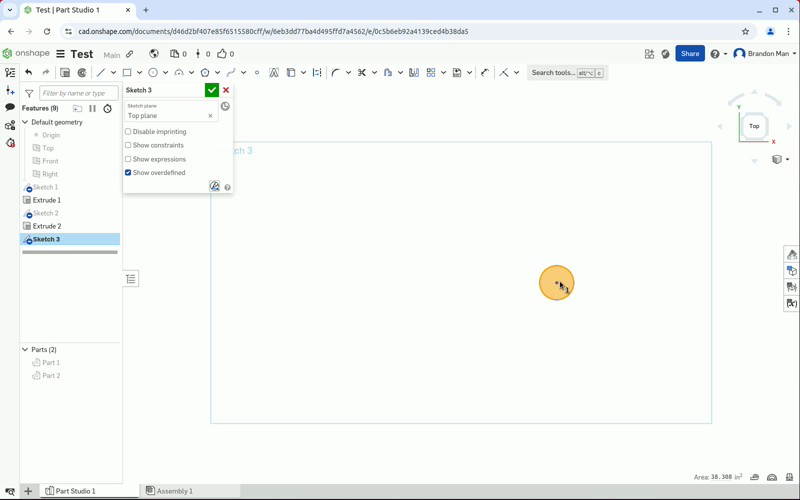
mouse_move(73, 352)
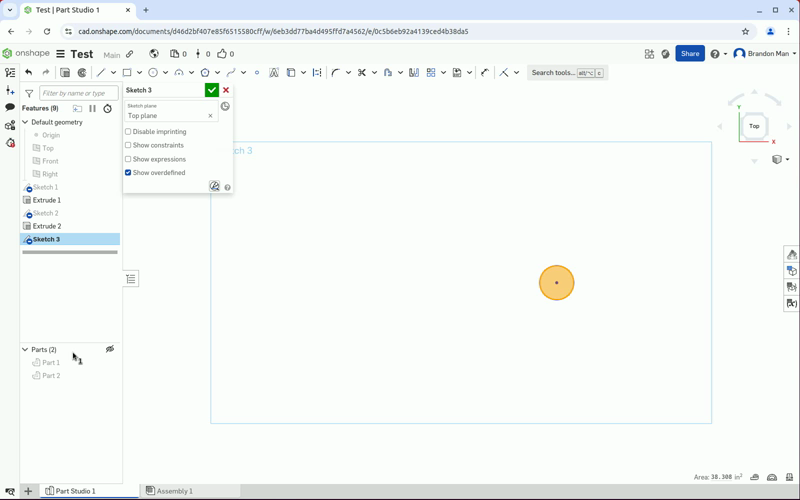
key(shift+y)
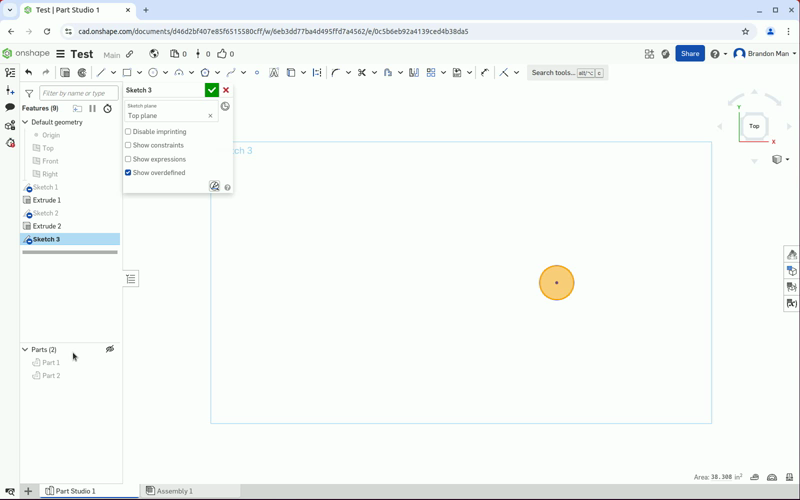
key(shift+e)
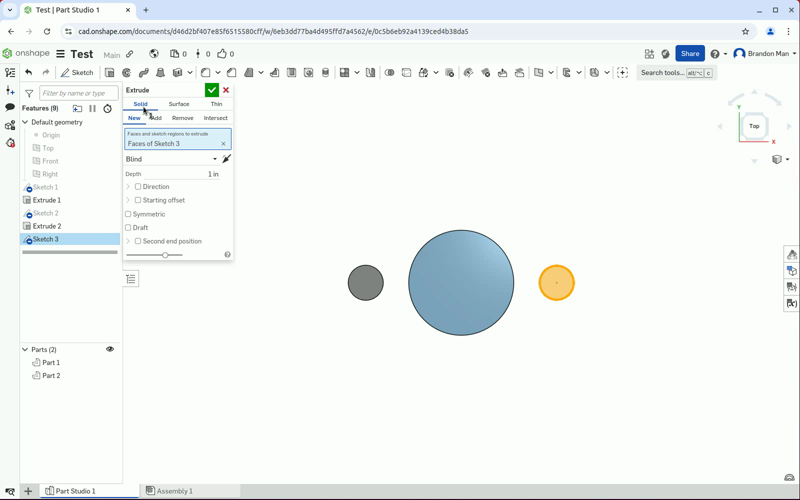
mouse_move(143, 106)
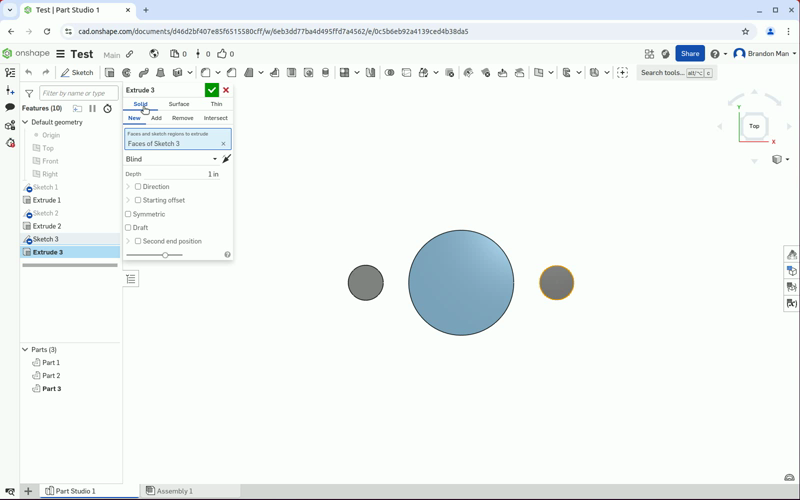
click(143, 106)
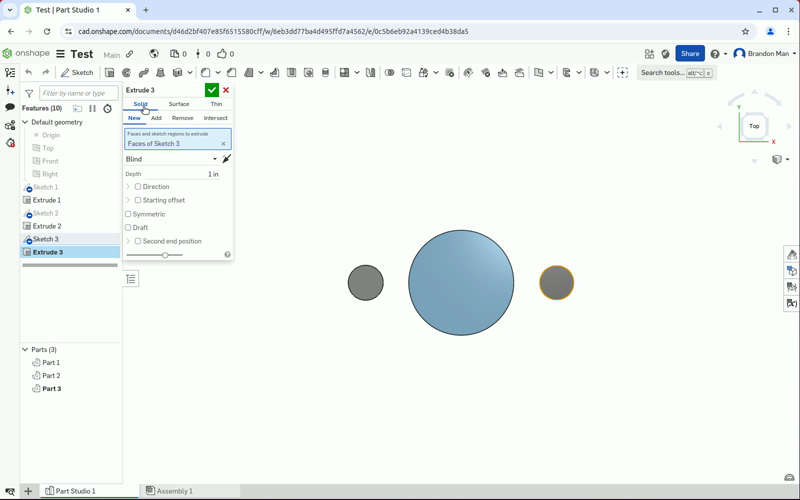
mouse_move(137, 120)
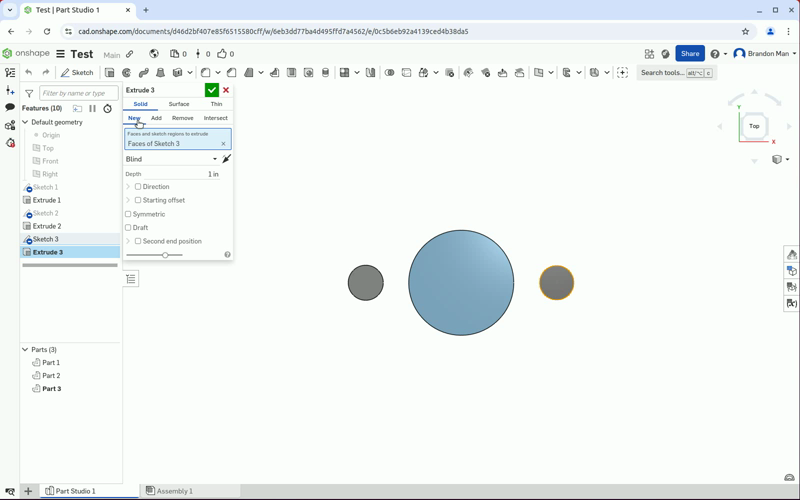
click(137, 120)
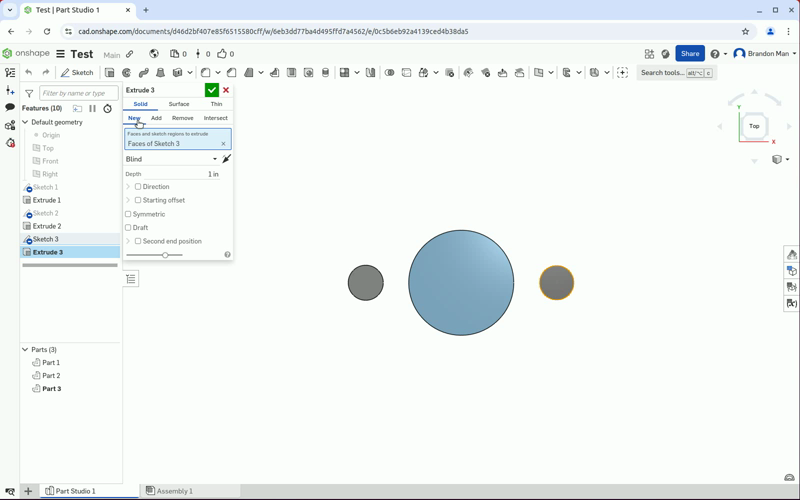
key(tab, 4)
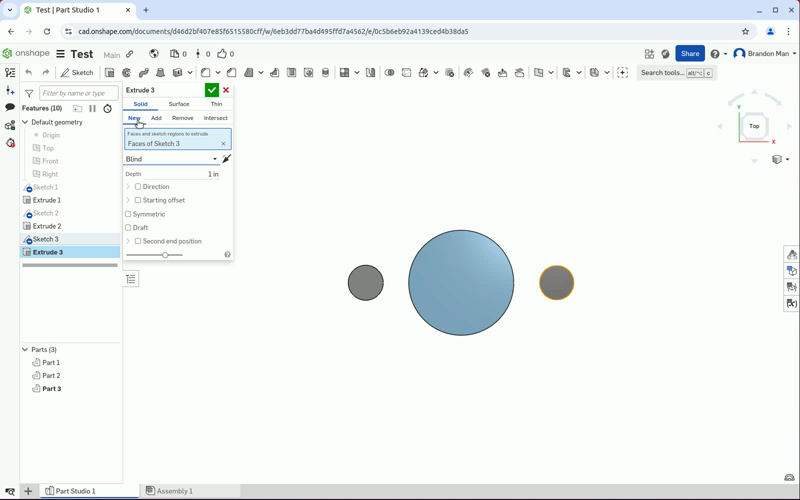
text(7.943)
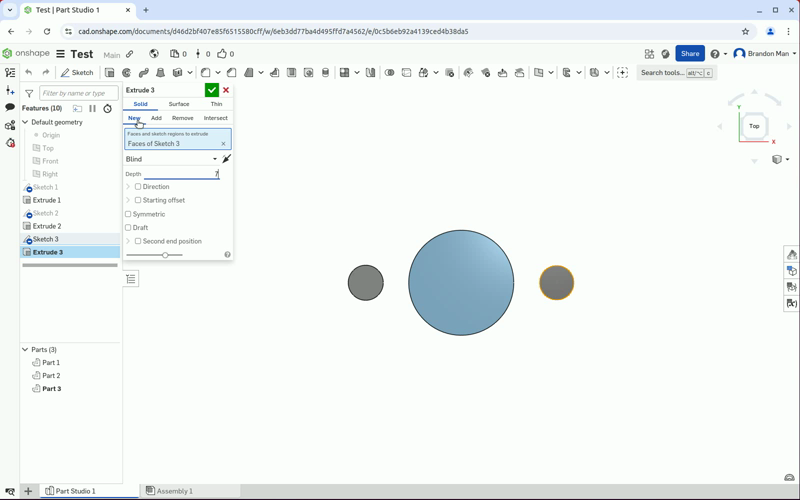
key(enter)
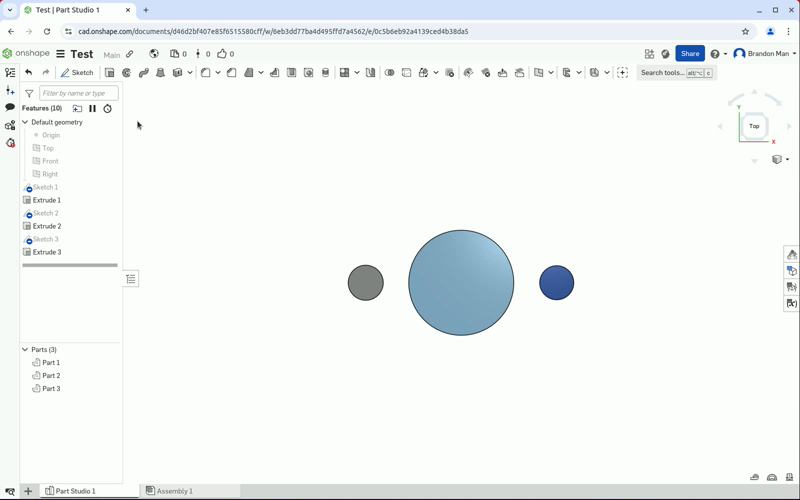
key(shift+h)
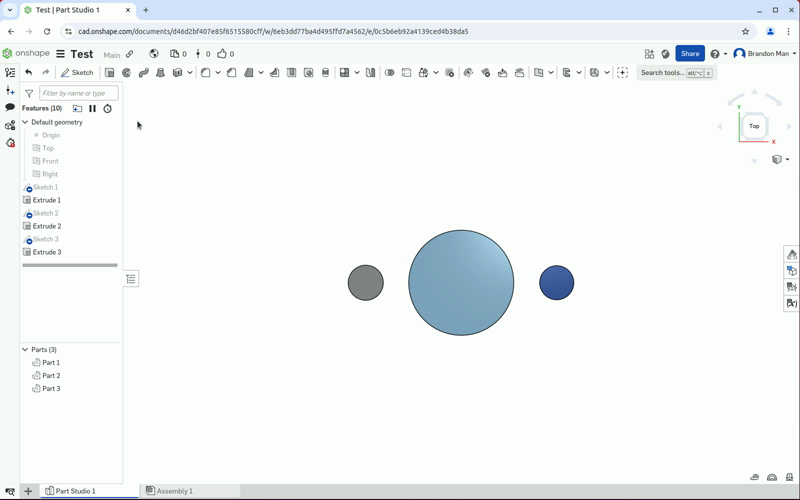
key(shift+h)
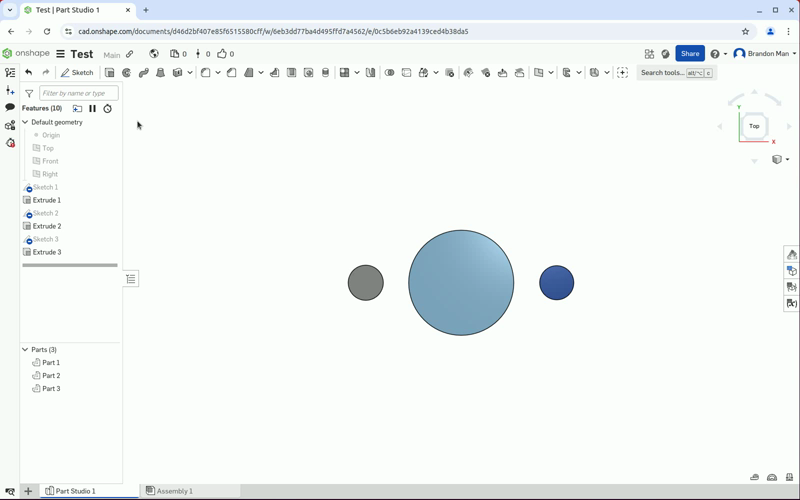
key(shift+7)
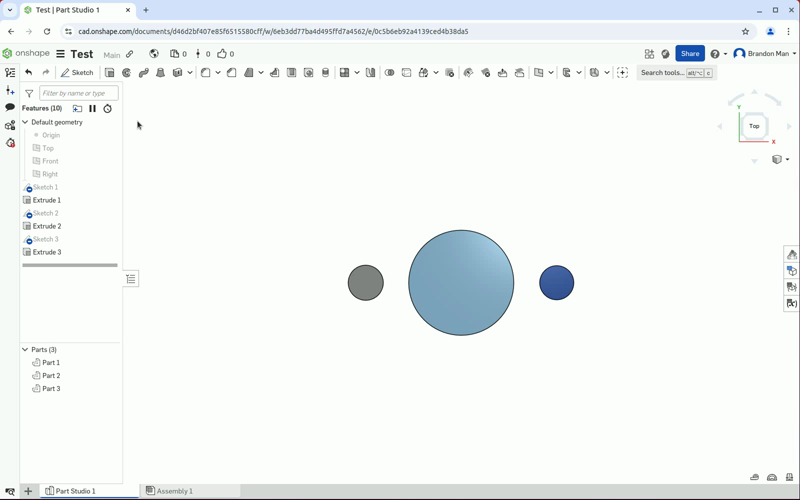
key(up, 3)
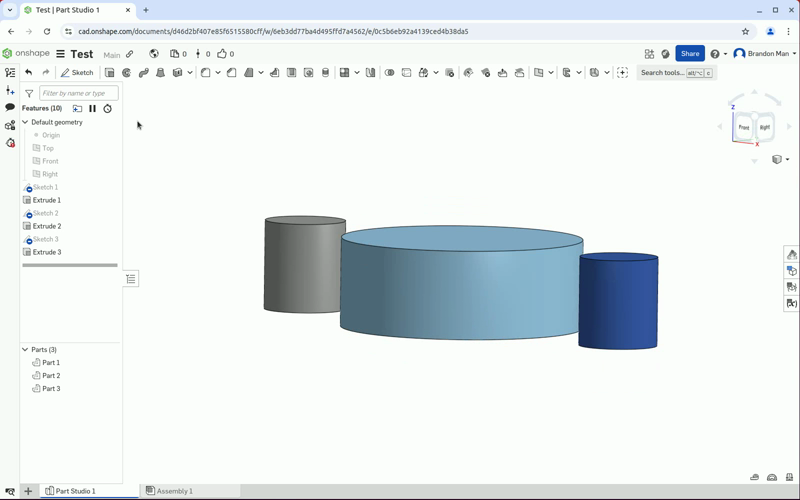
key(left, 3)
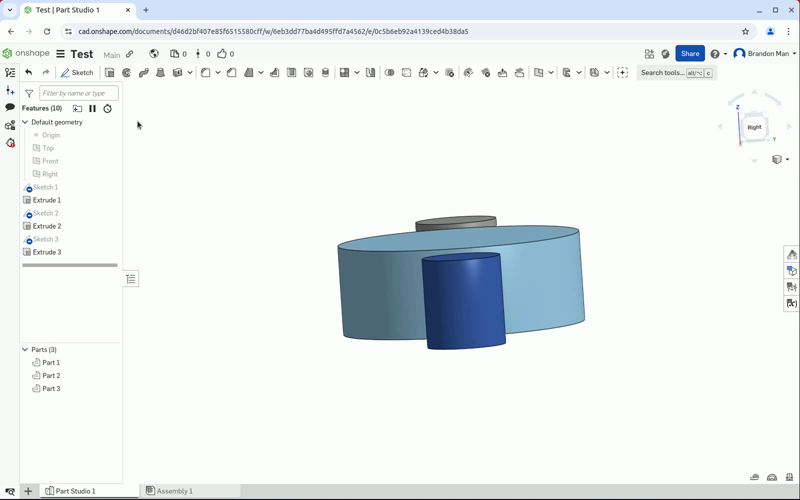
key(right, 3)
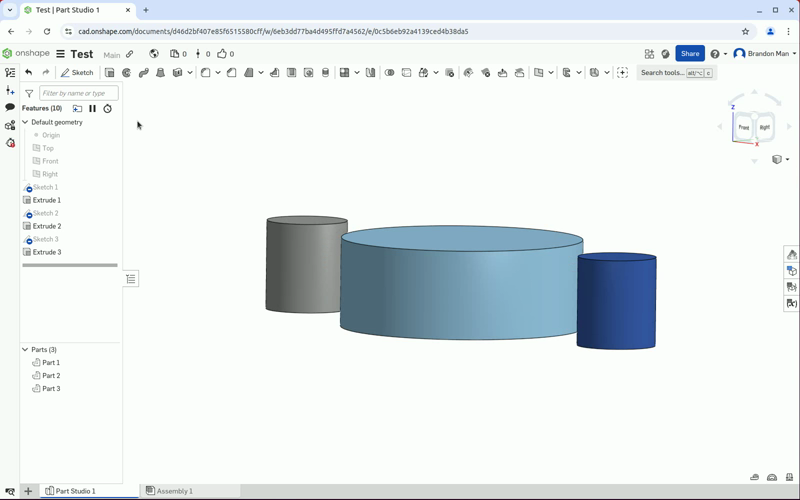
key(down, 3)
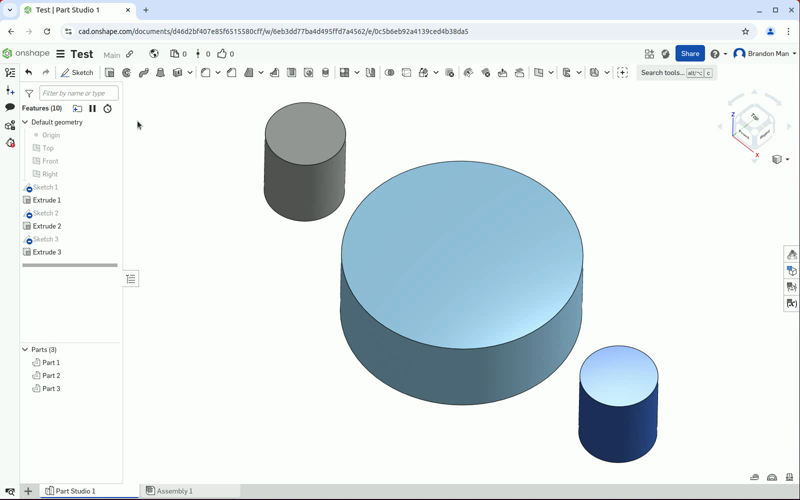
mouse_move(73, 189)
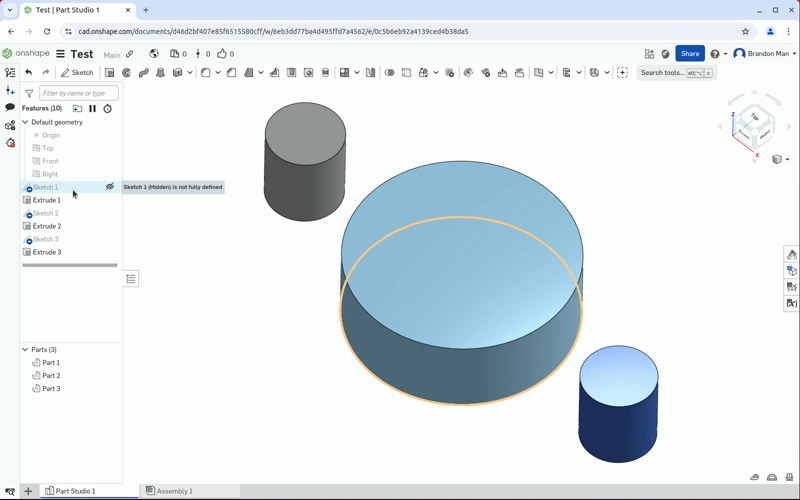
click(73, 189)